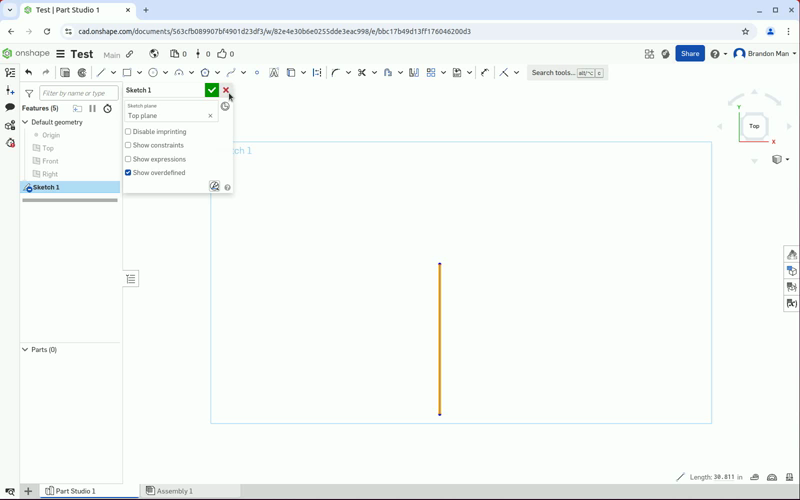
key(shift+h)
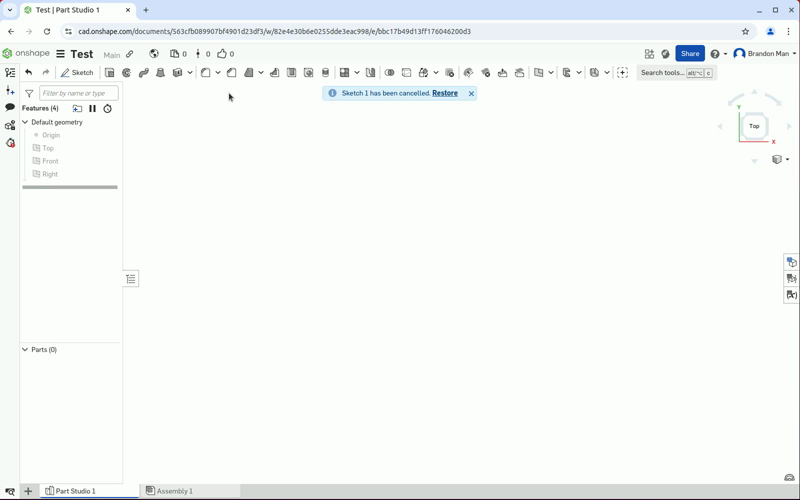
mouse_move(73, 352)
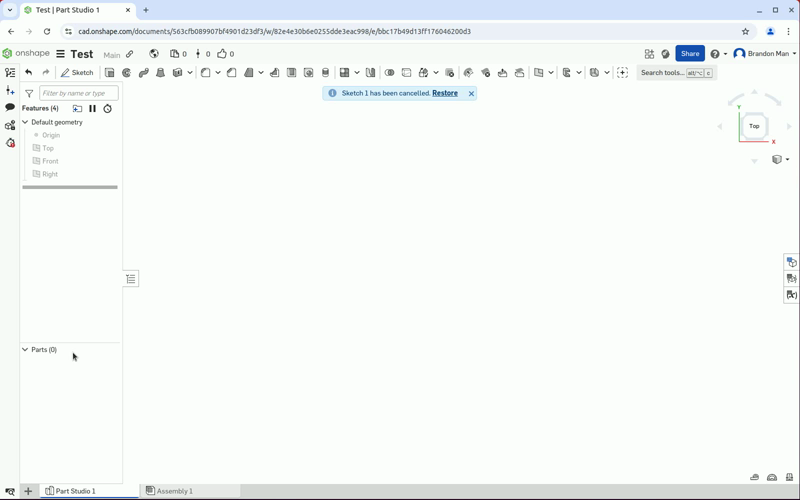
key(y)
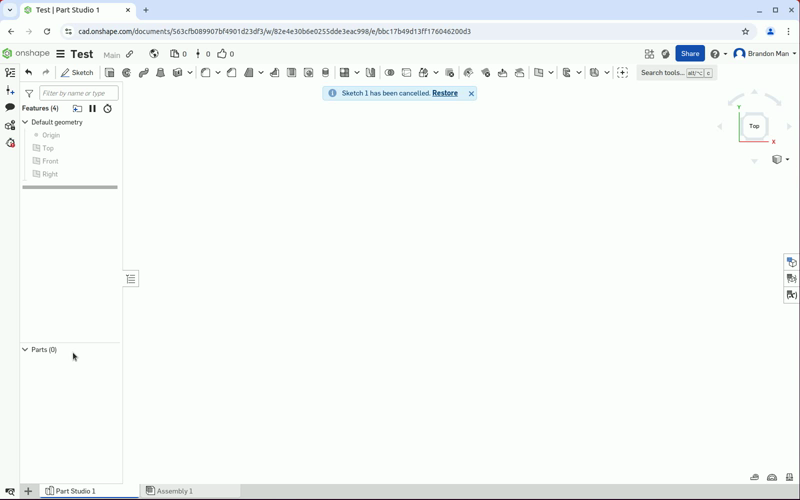
key(shift+p)
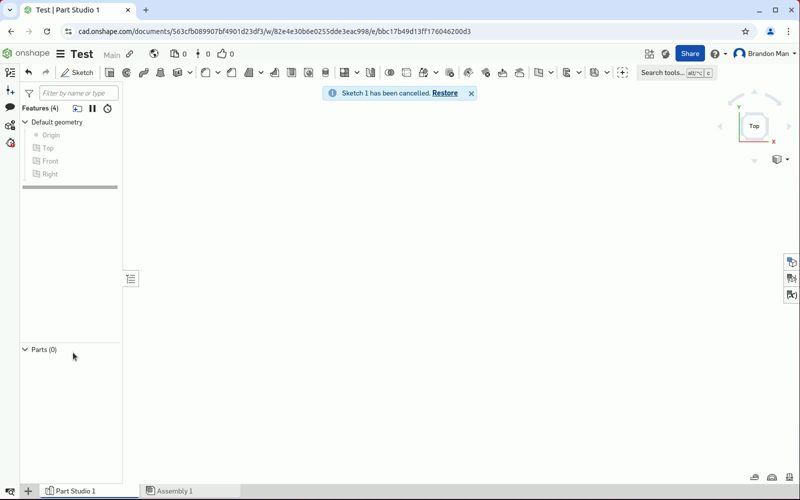
key(space)
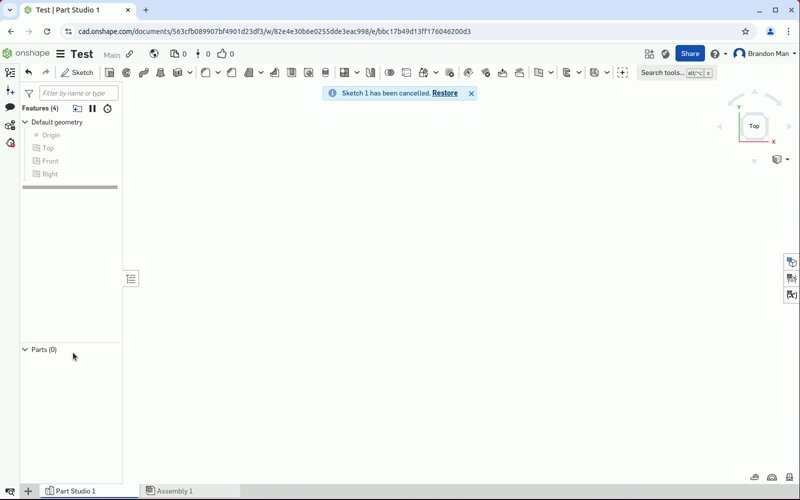
key_down(shift)
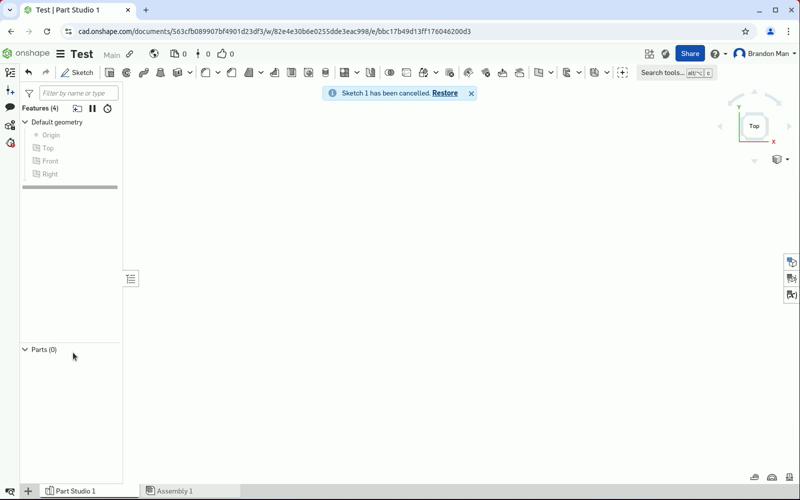
key(up)
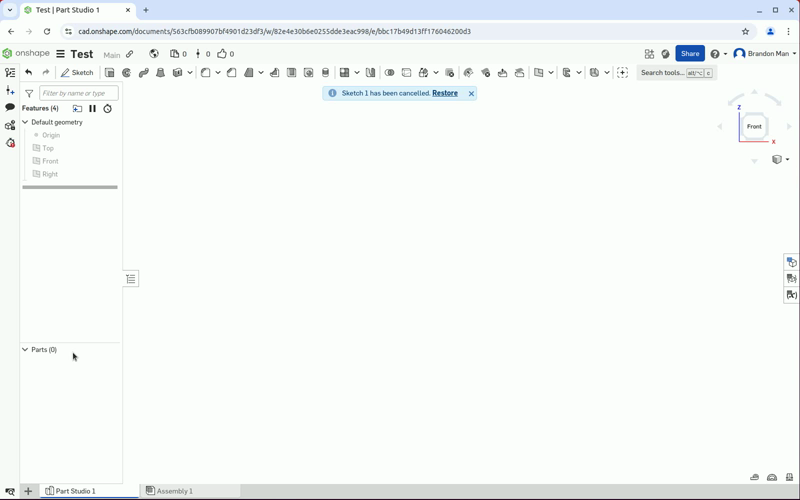
key_up(shift)
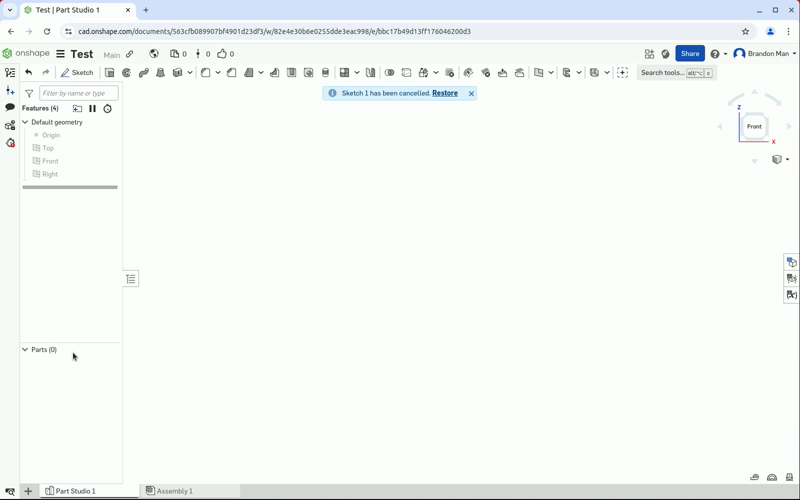
mouse_move(73, 352)
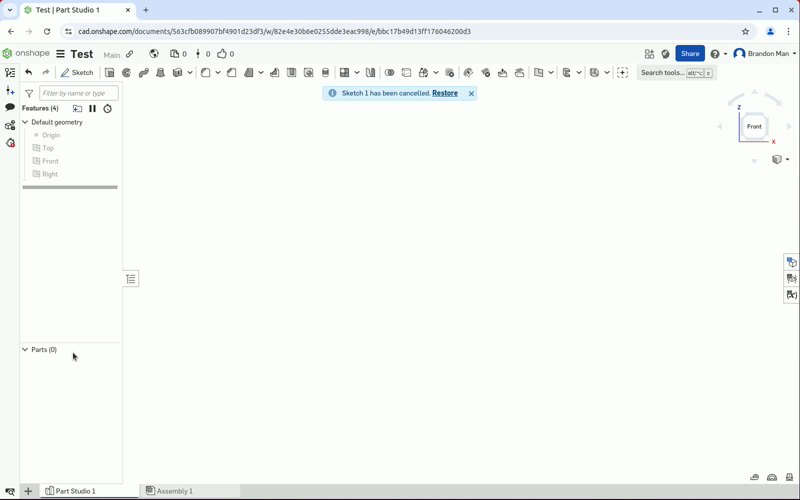
key(shift+y)
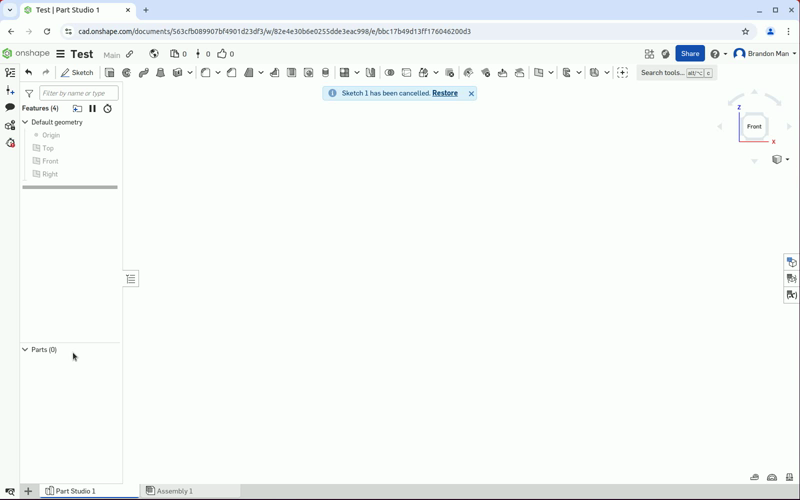
key(shift+s)
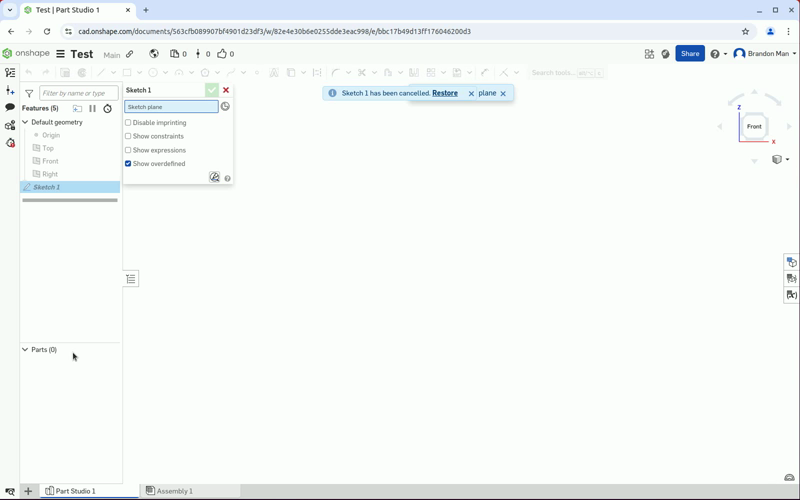
mouse_move(73, 163)
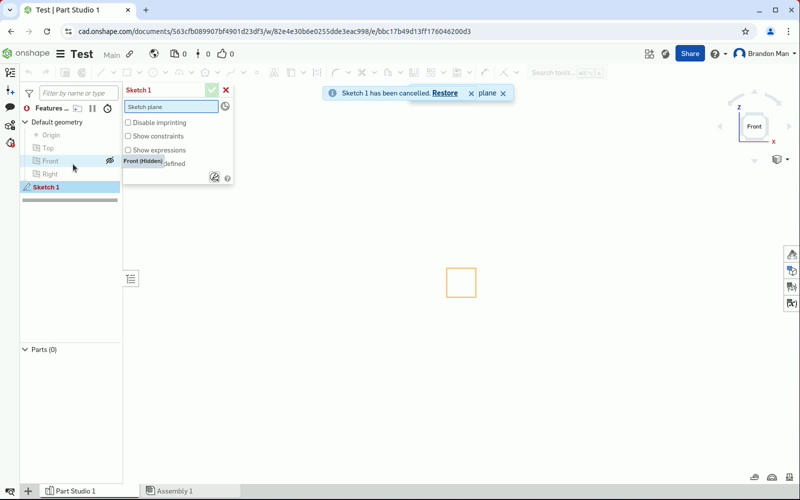
click(73, 163)
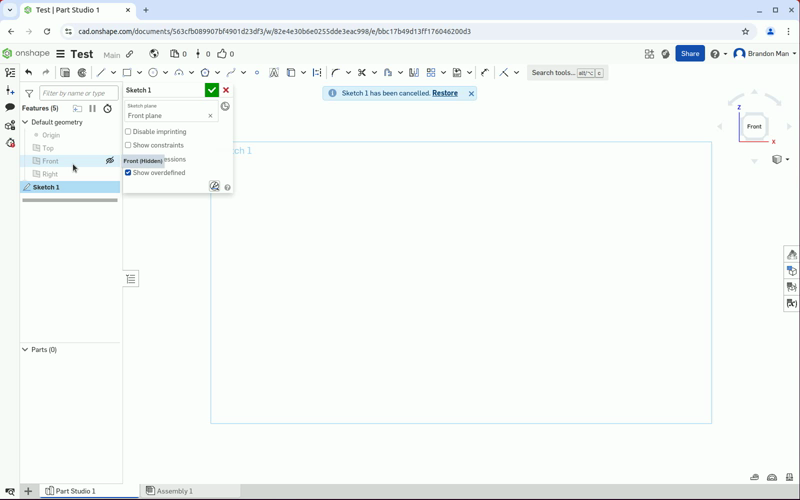
mouse_move(73, 352)
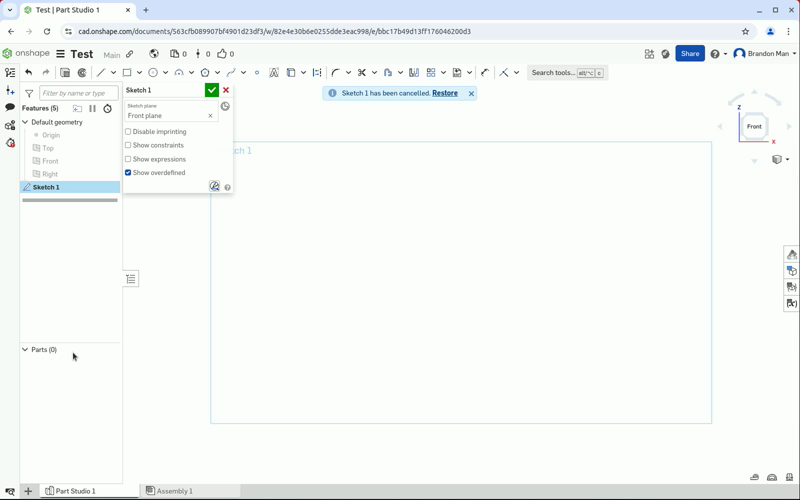
key(y)
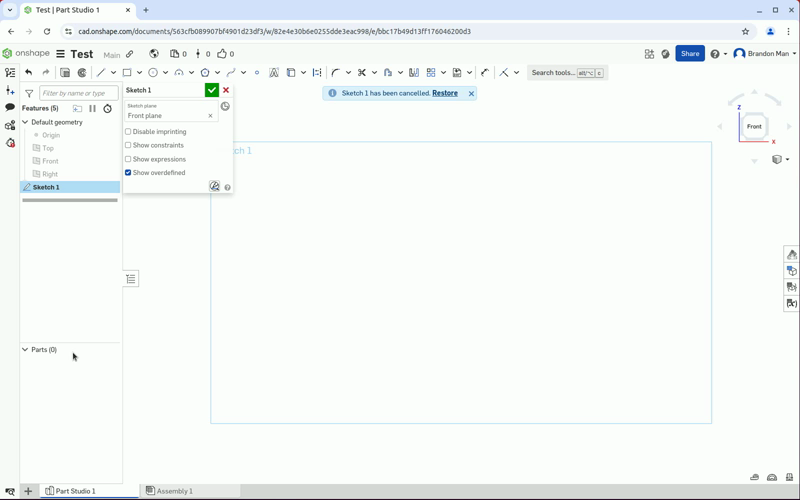
key(l)
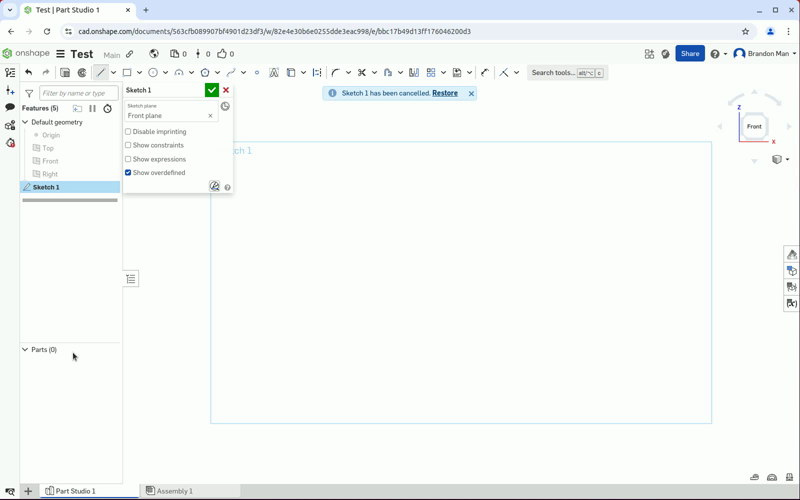
key_down(shift)
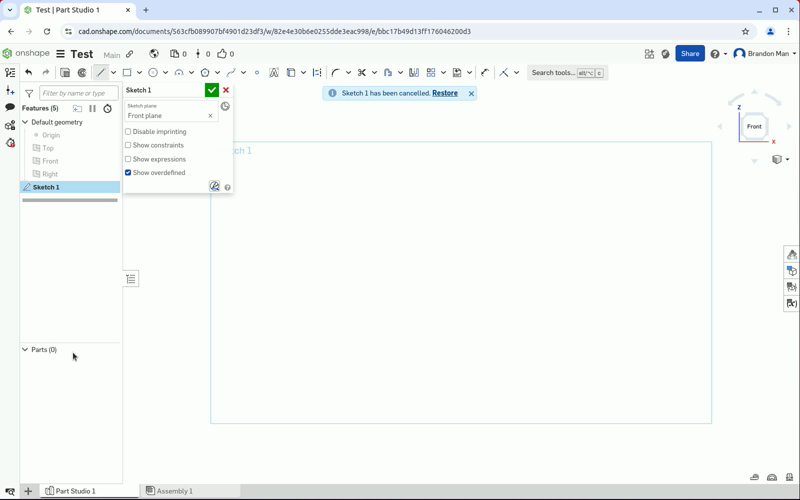
mouse_move(460, 282)
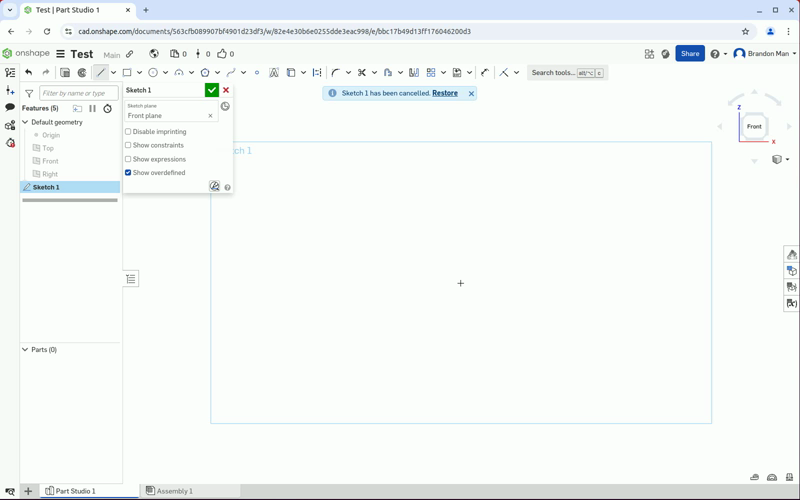
click(460, 282)
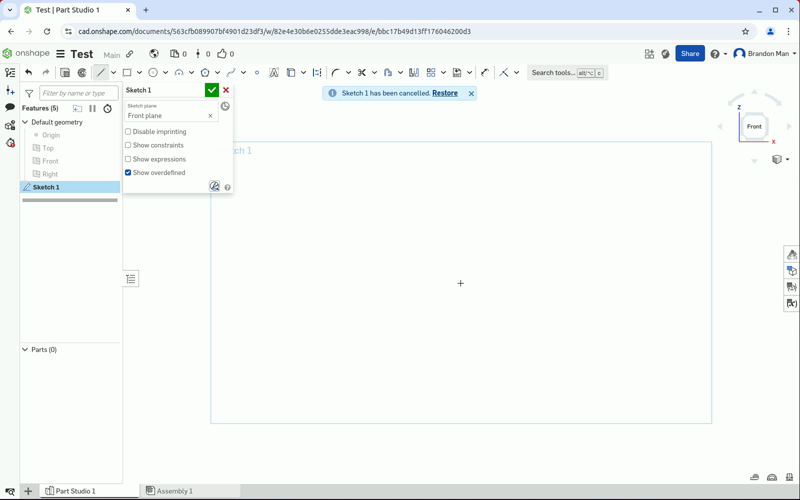
key_up(shift)
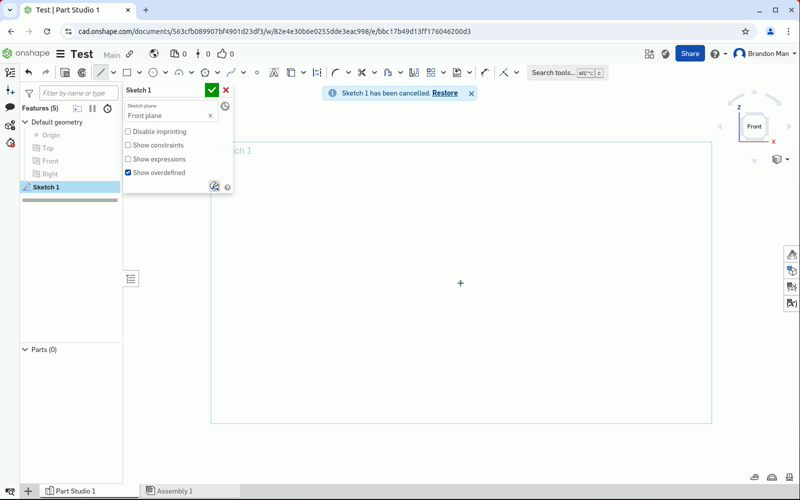
key_down(shift)
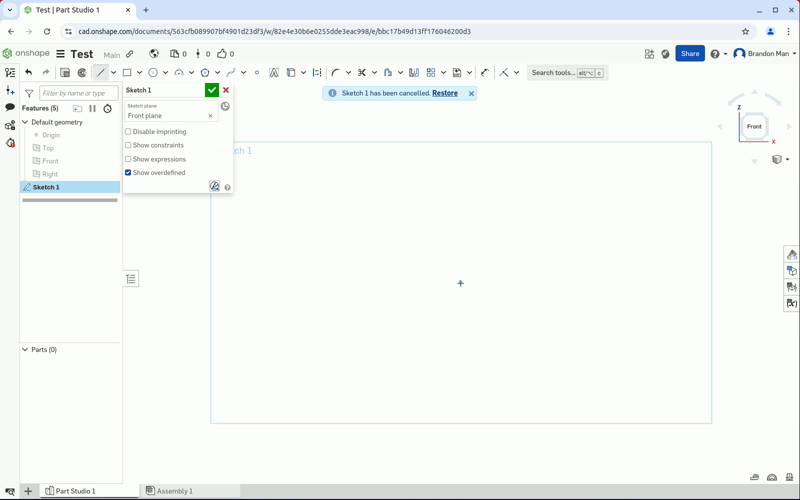
mouse_move(573, 282)
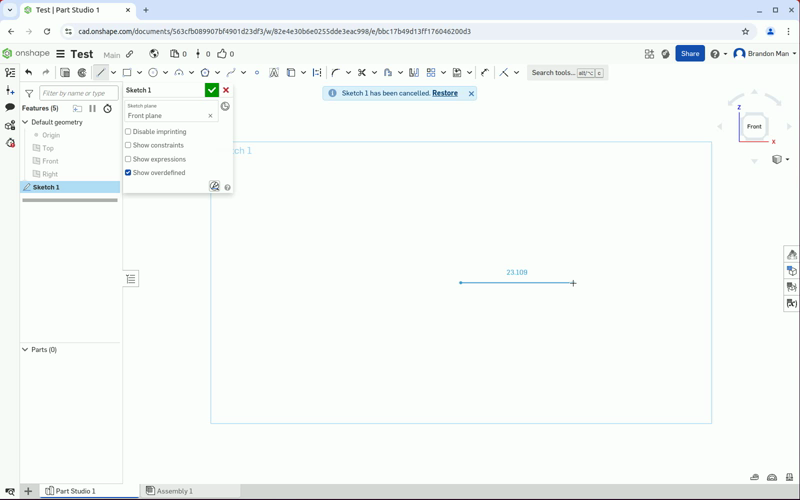
click(573, 282)
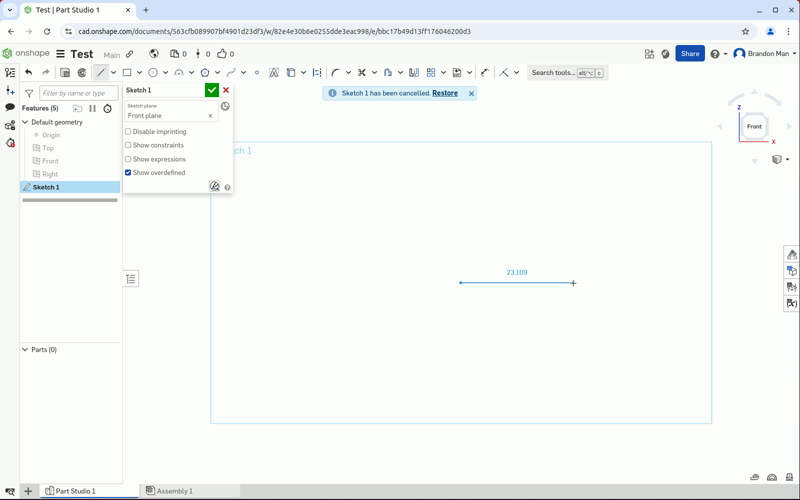
key_up(shift)
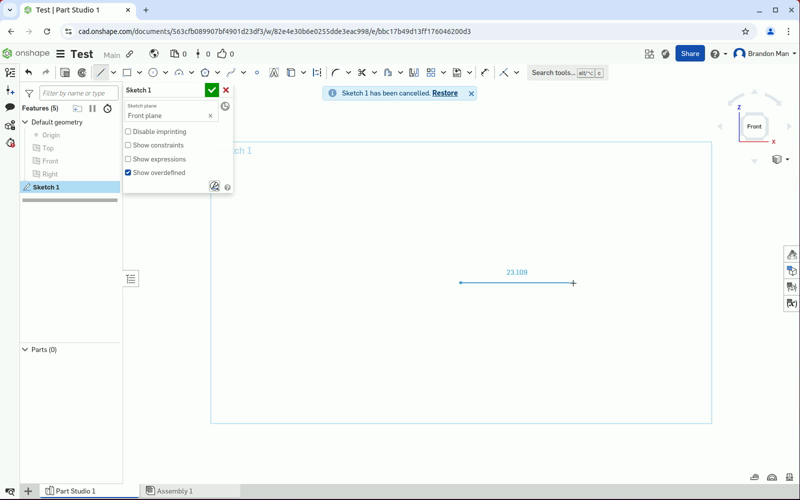
key_down(shift)
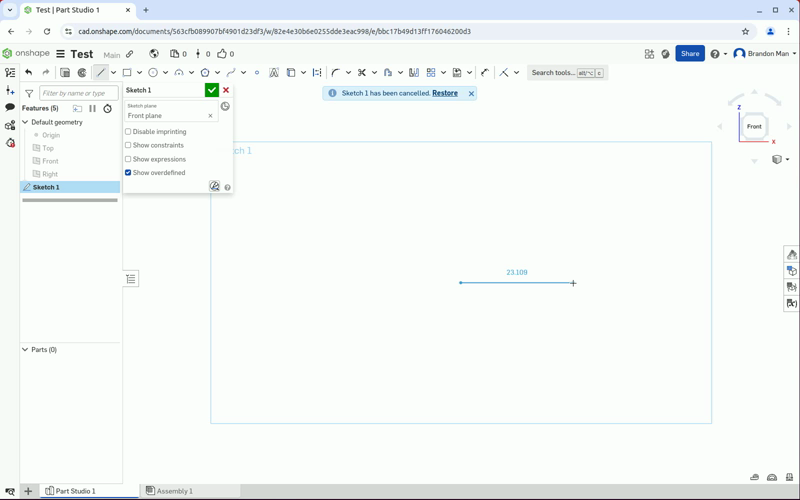
mouse_move(589, 282)
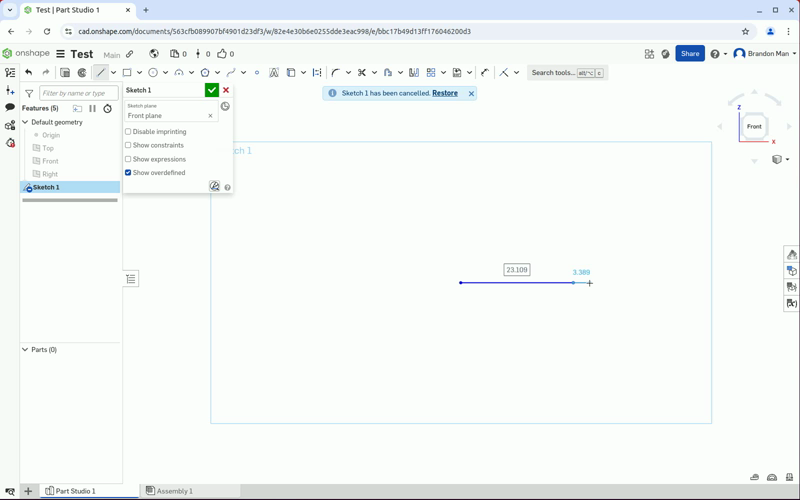
mouse_move(573, 236)
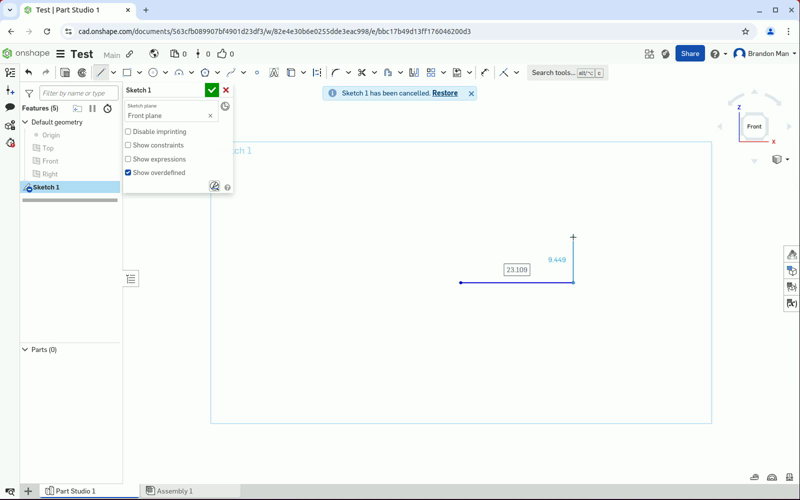
click(573, 236)
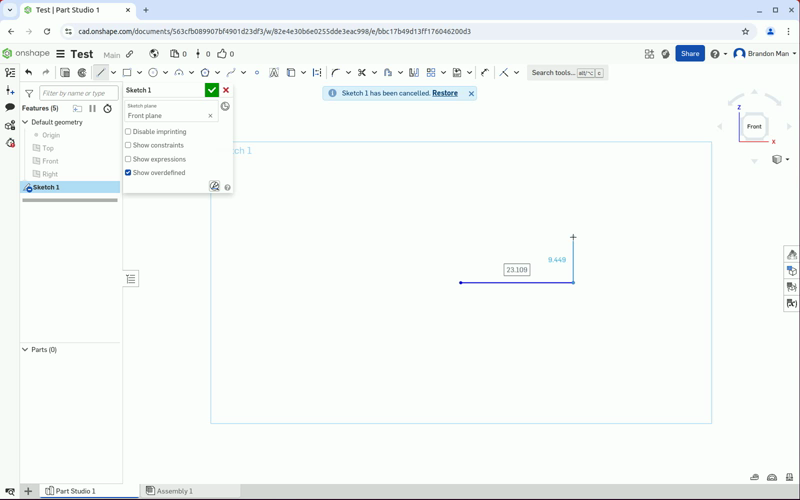
key_up(shift)
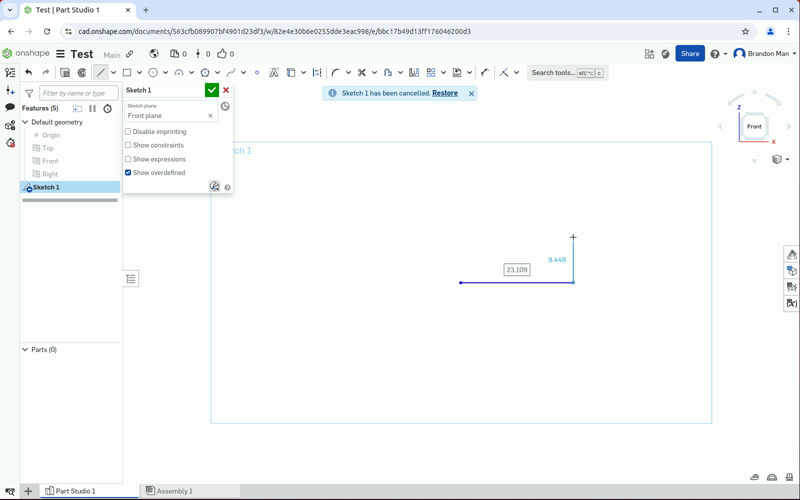
key_down(shift)
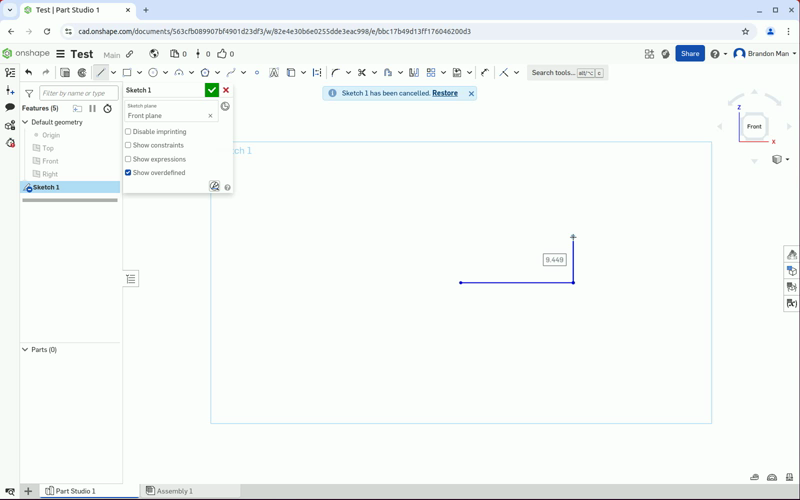
mouse_move(460, 236)
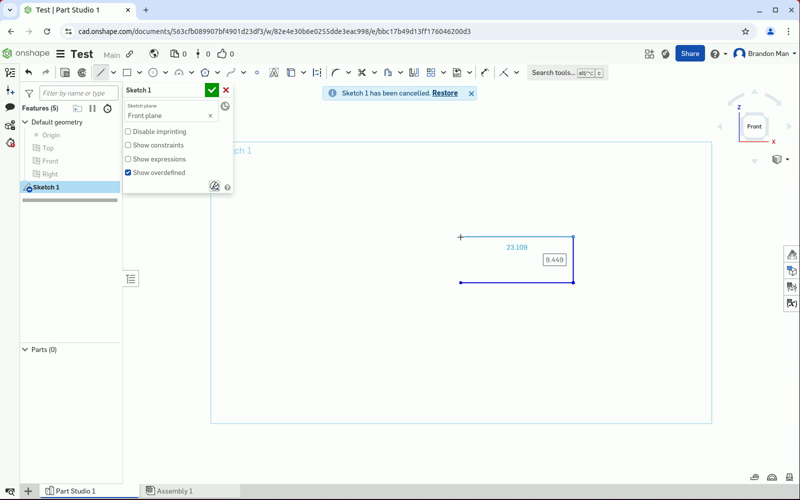
click(460, 236)
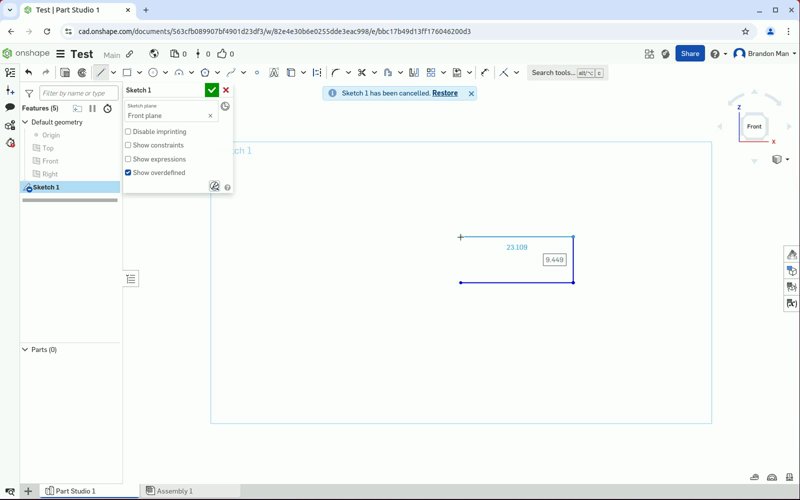
key_up(shift)
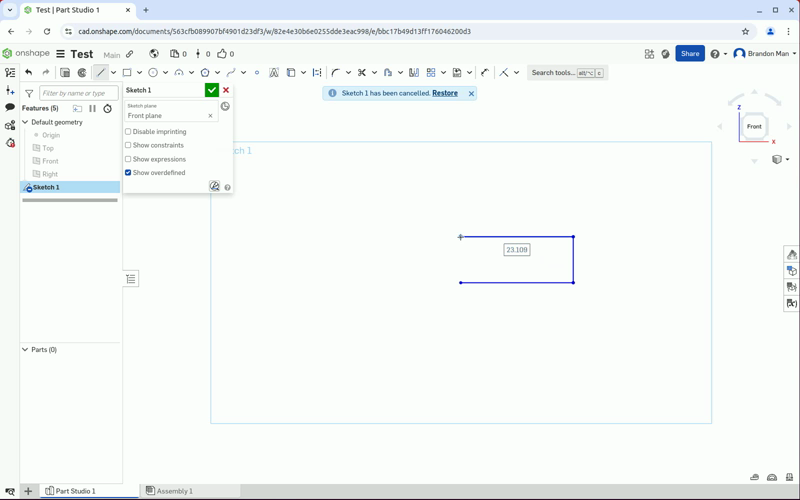
mouse_move(490, 236)
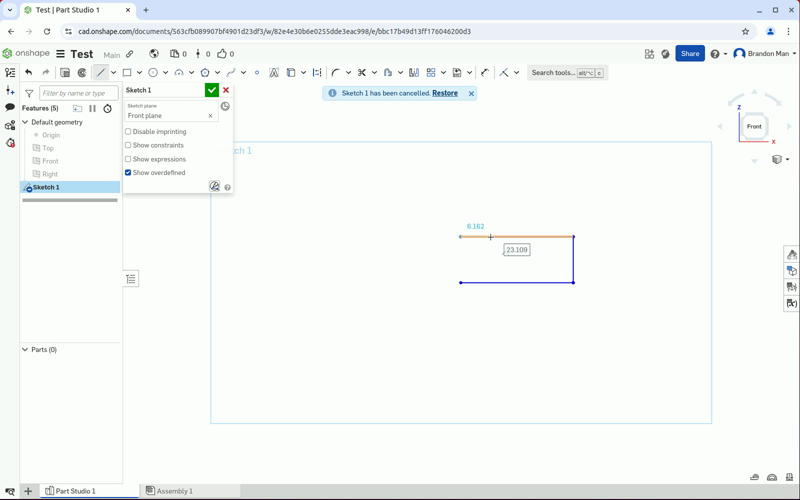
key_down(shift)
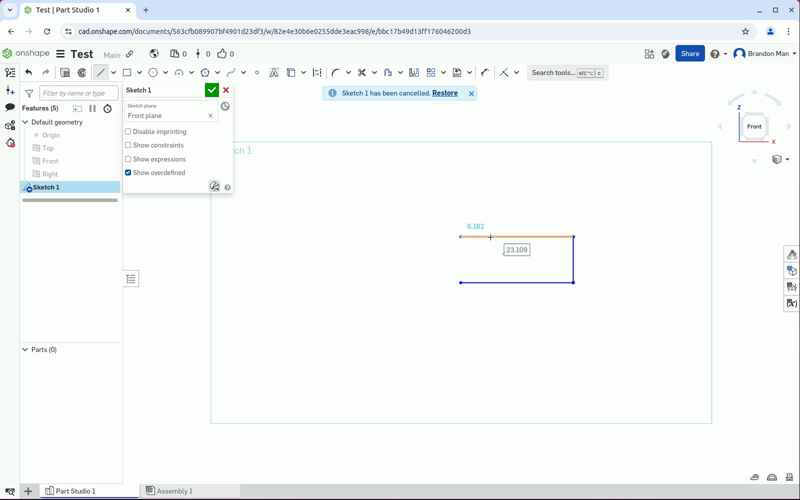
mouse_move(460, 282)
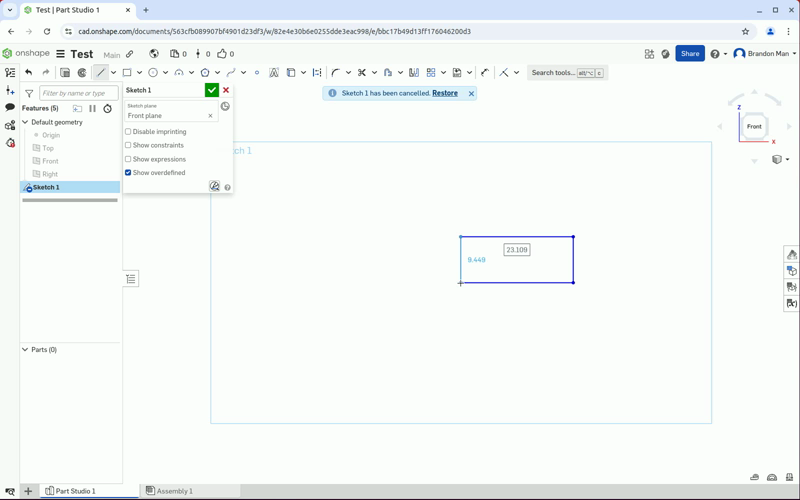
key_up(shift)
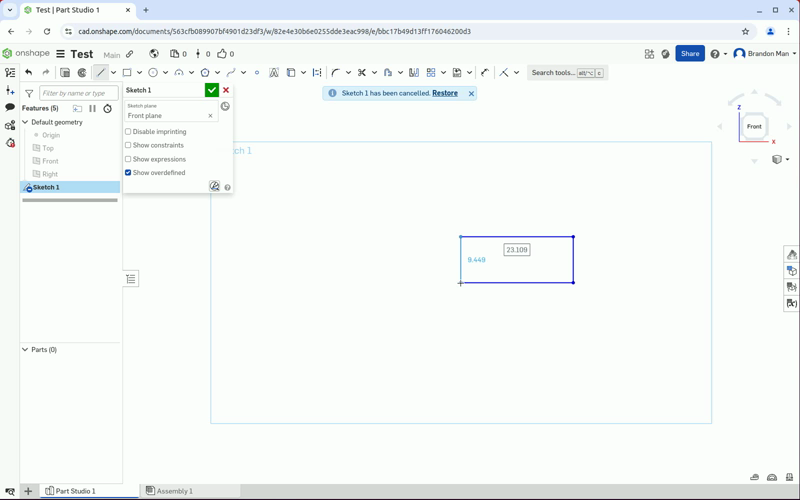
click(460, 282)
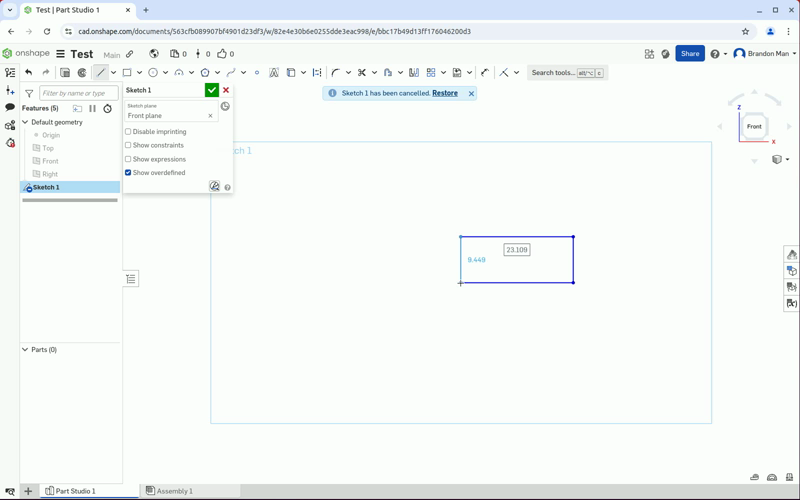
key(esc)
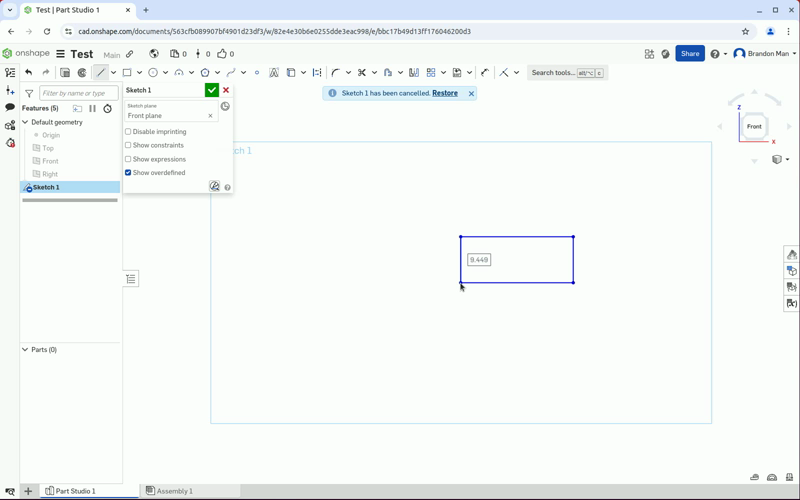
mouse_move(496, 255)
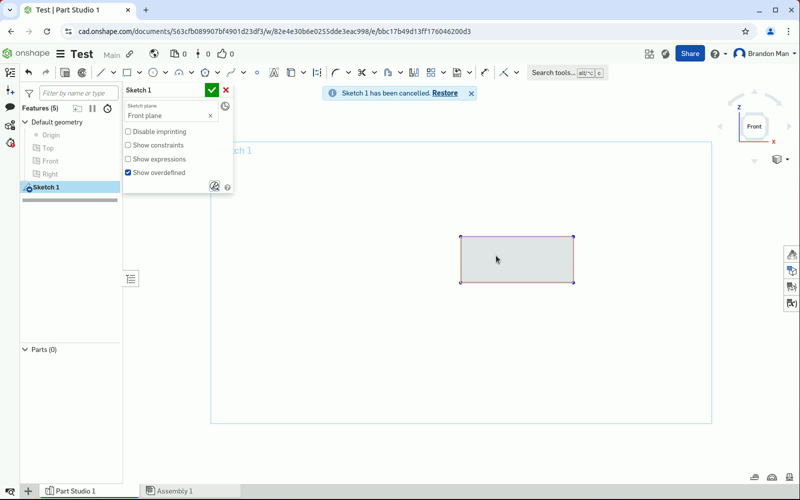
click(496, 255)
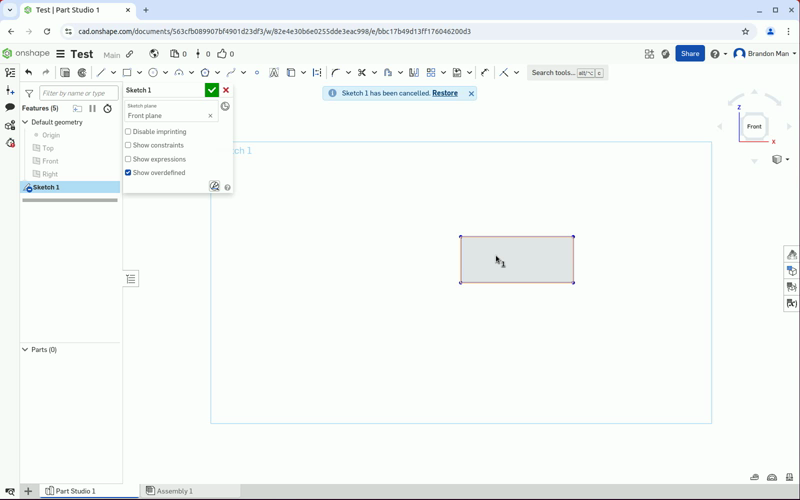
mouse_move(73, 352)
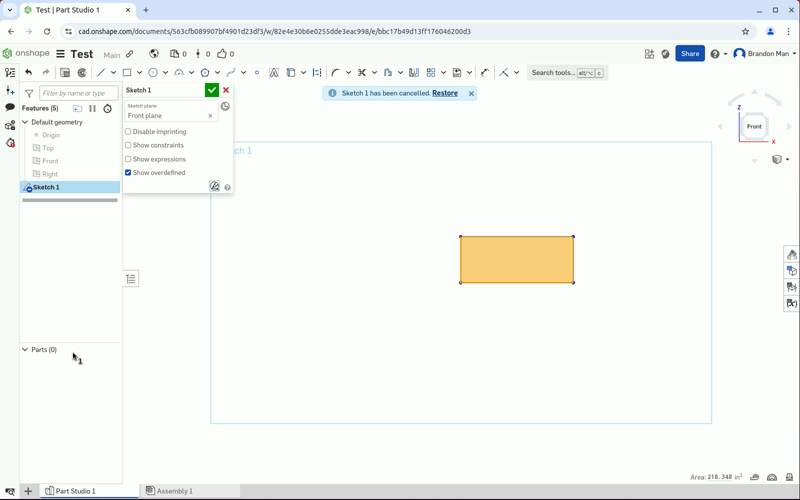
key(shift+y)
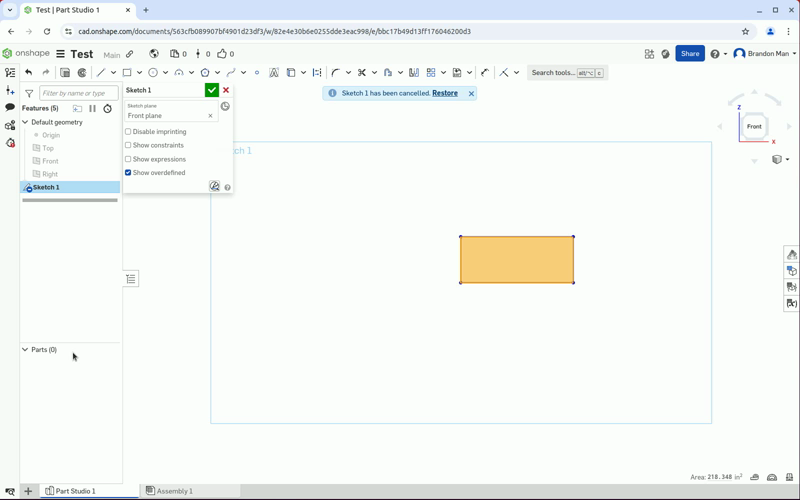
key(shift+e)
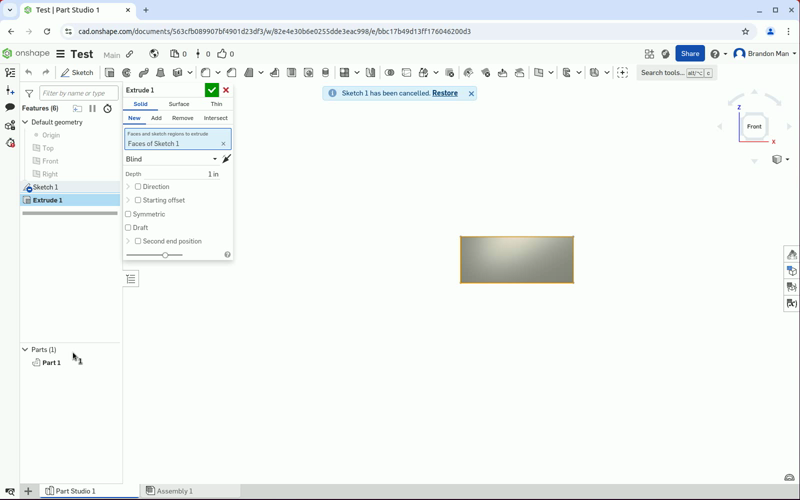
mouse_move(143, 106)
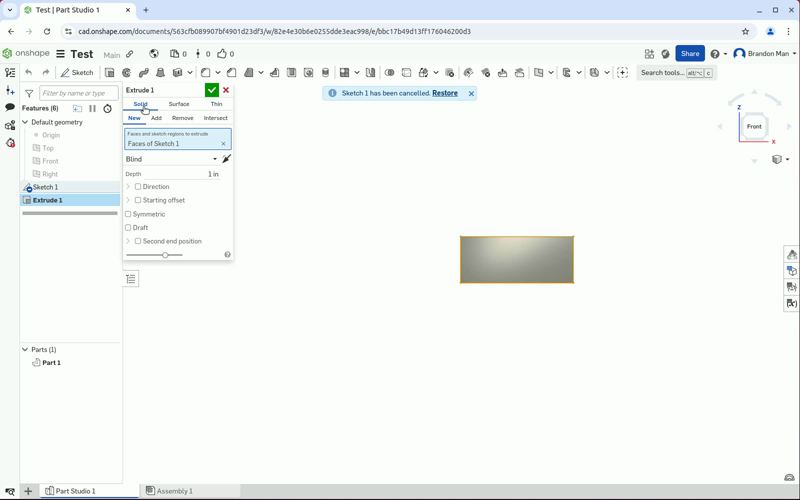
click(143, 106)
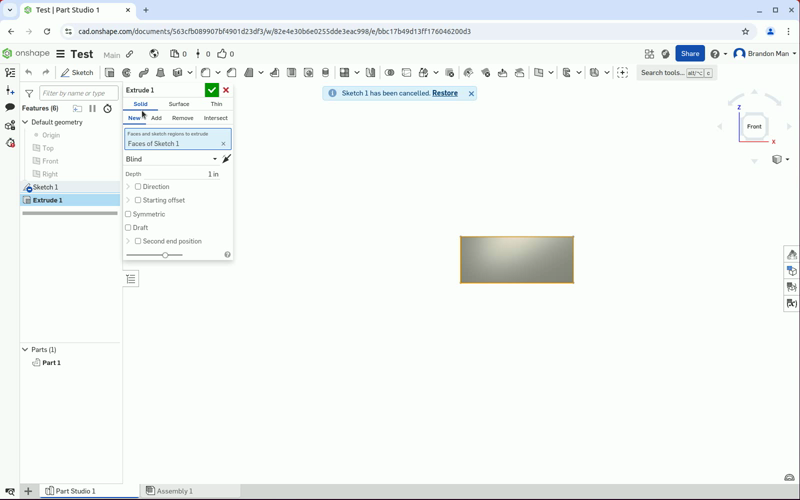
mouse_move(137, 120)
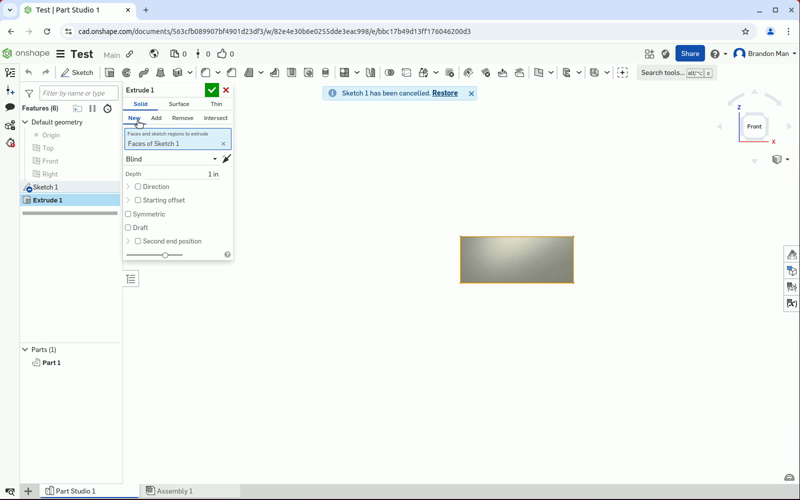
click(137, 120)
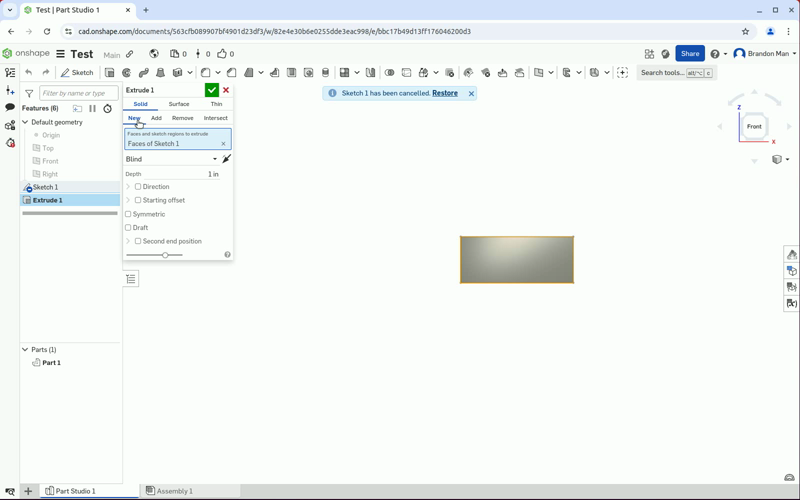
key(tab, 4)
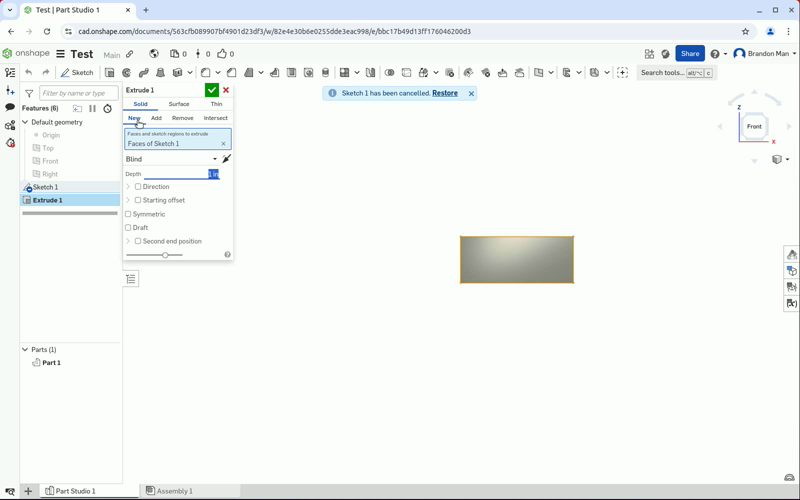
text(1.444)
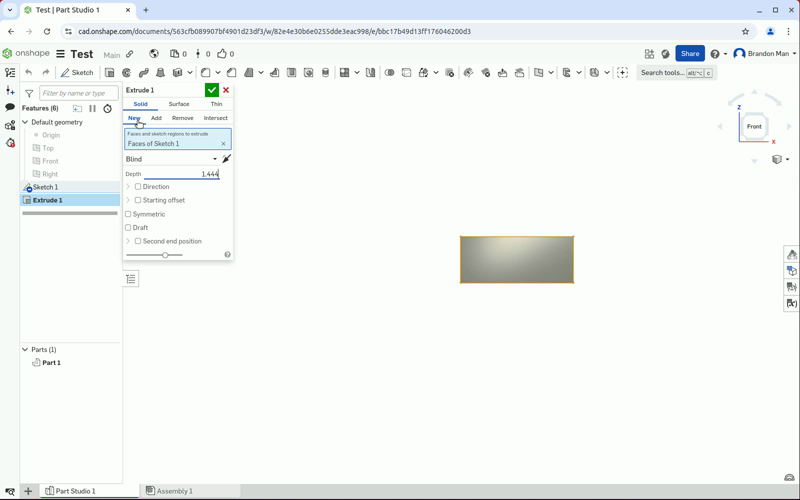
key(enter)
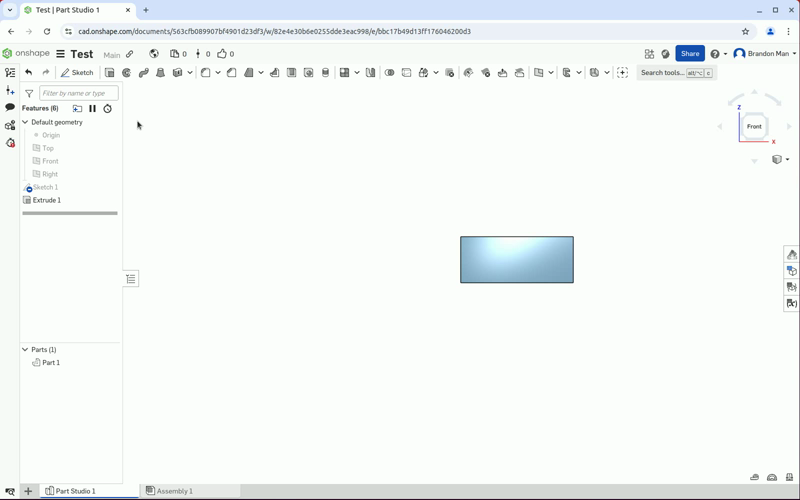
key(shift+h)
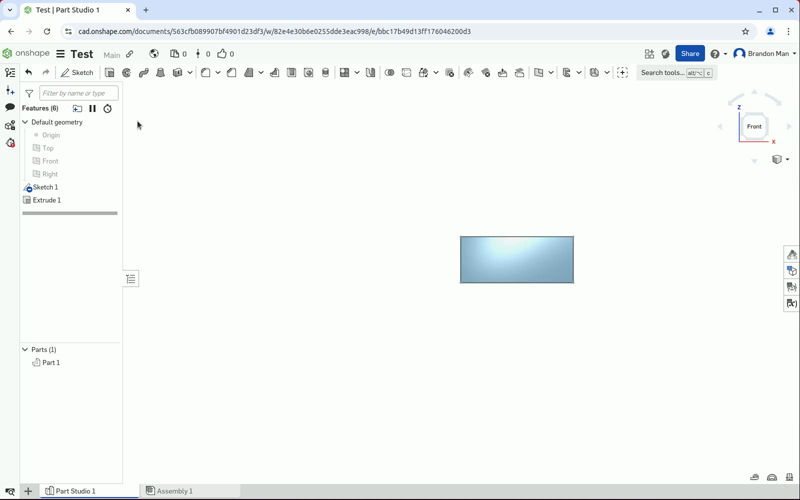
key(shift+h)
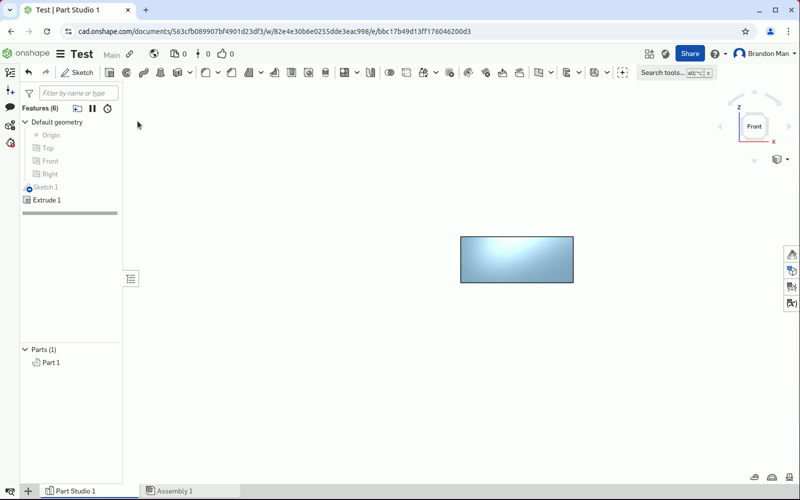
mouse_move(73, 189)
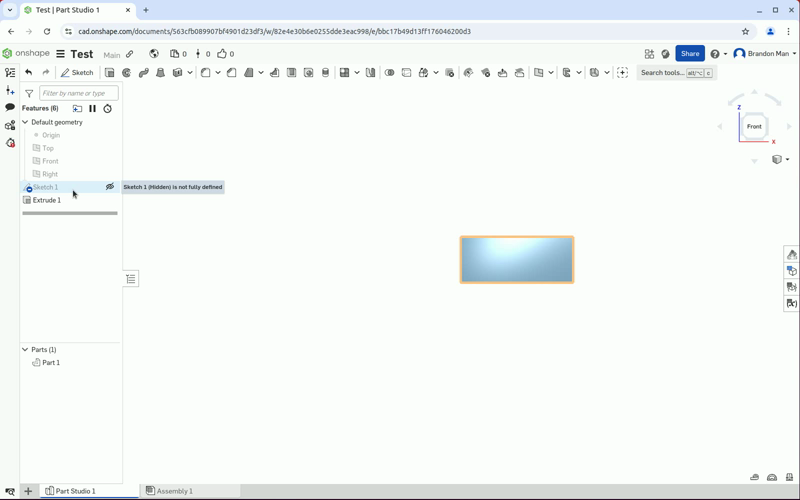
click(73, 189)
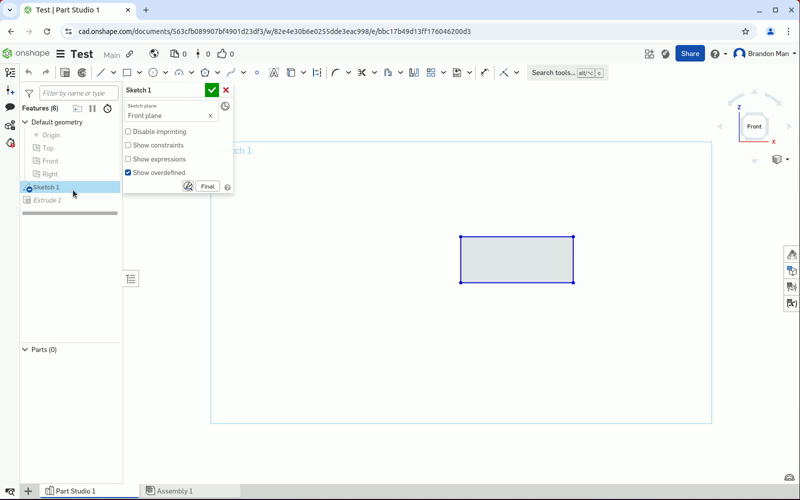
mouse_move(229, 92)
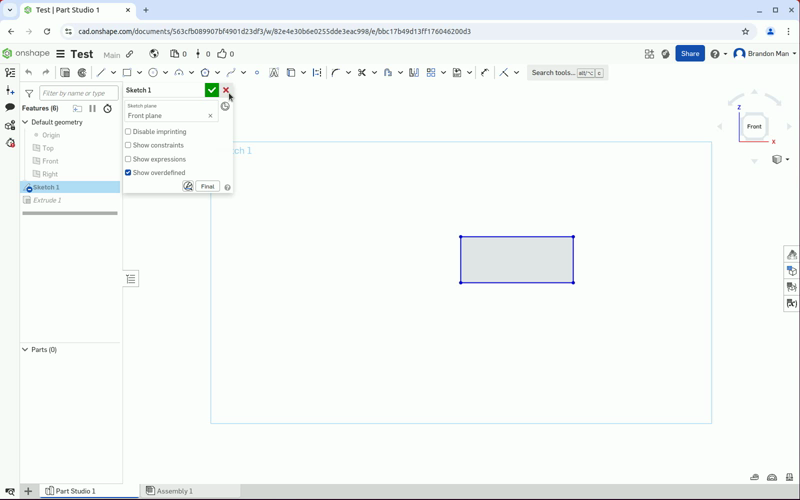
click(229, 92)
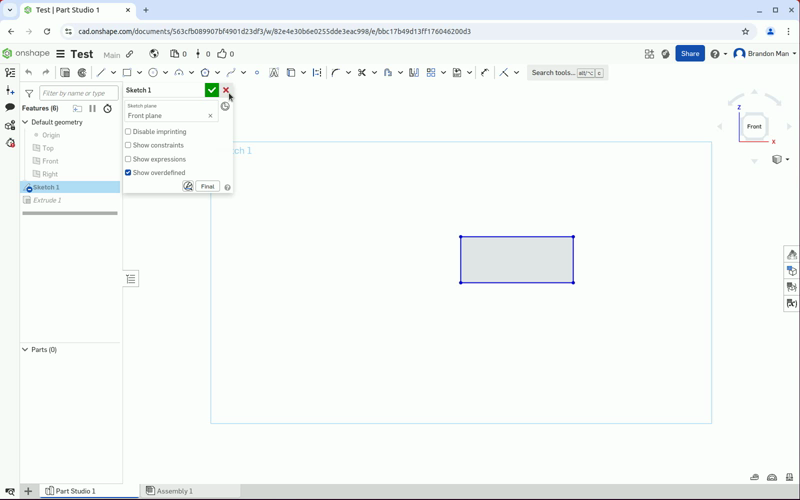
key(shift+s)
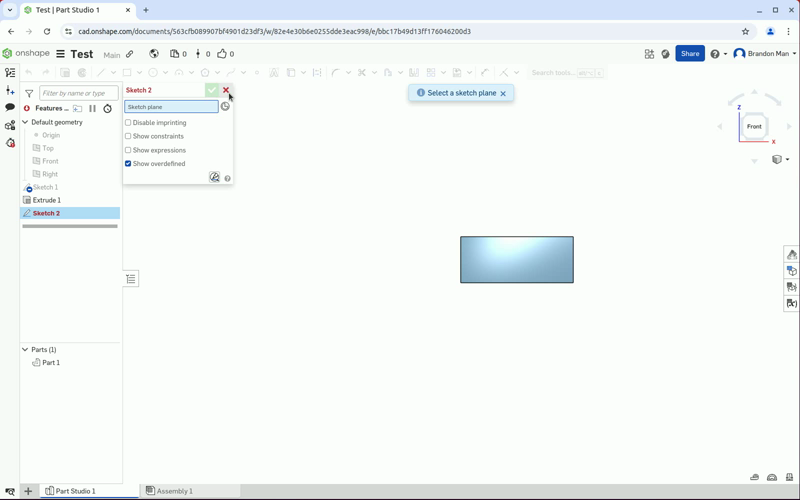
mouse_move(73, 163)
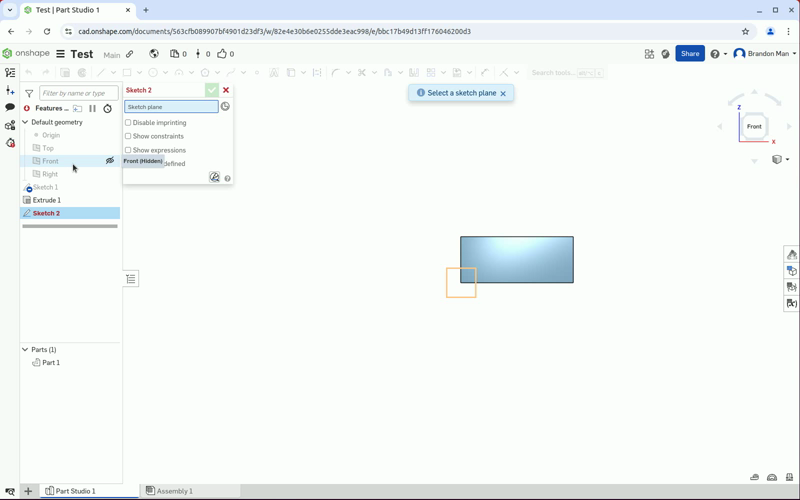
click(73, 163)
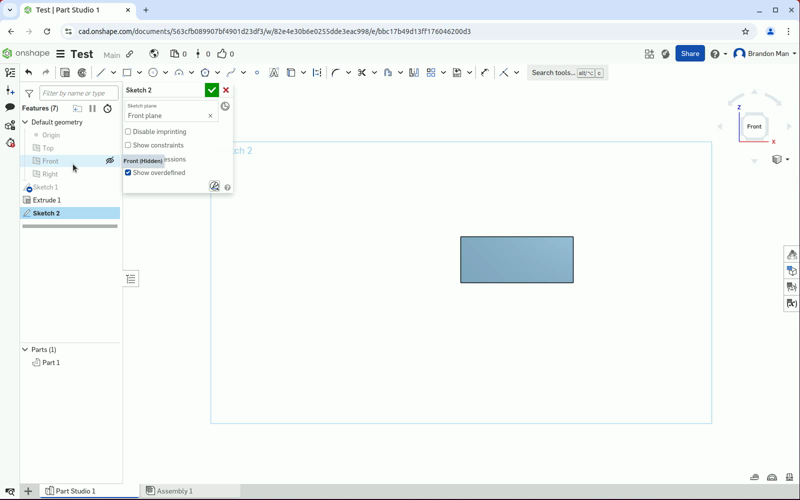
mouse_move(73, 352)
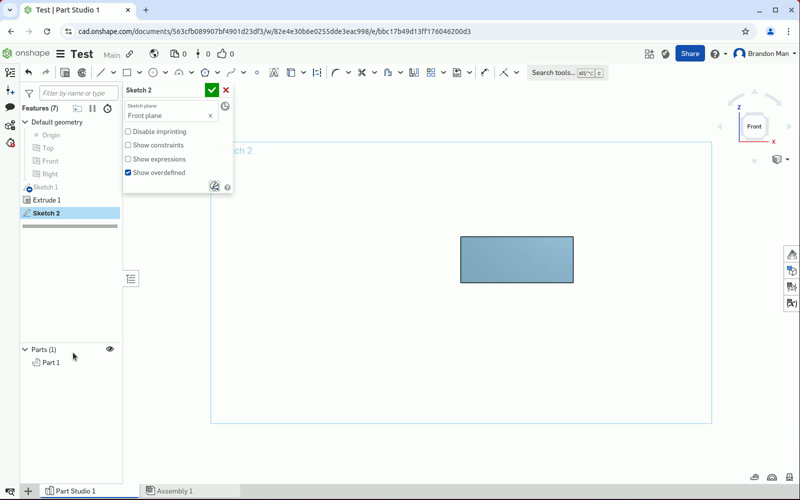
key(y)
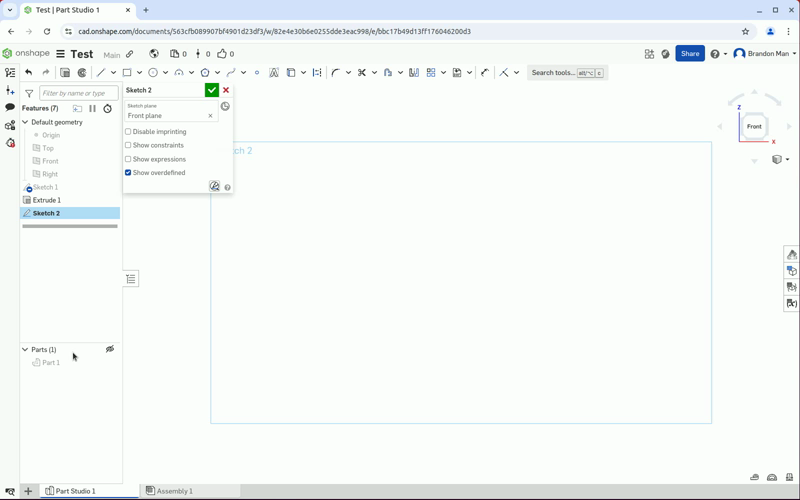
key(l)
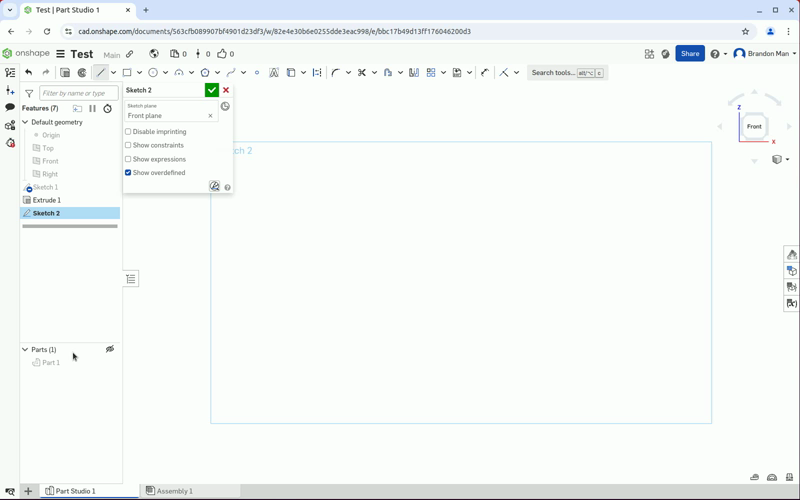
key_down(shift)
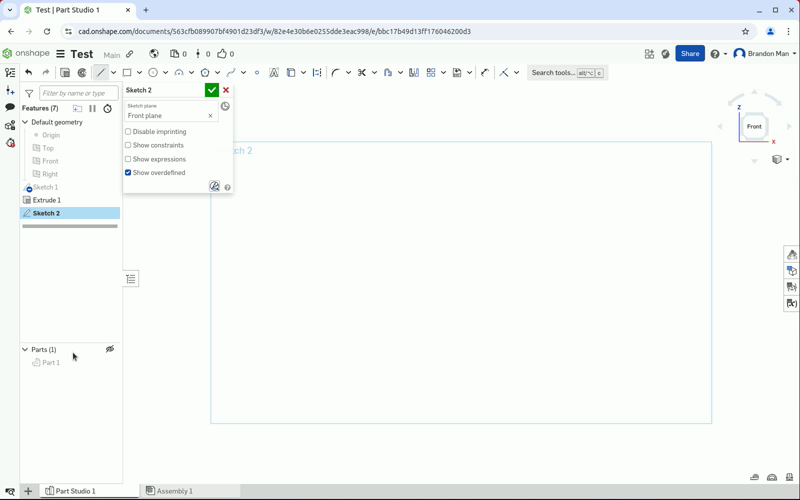
mouse_move(470, 276)
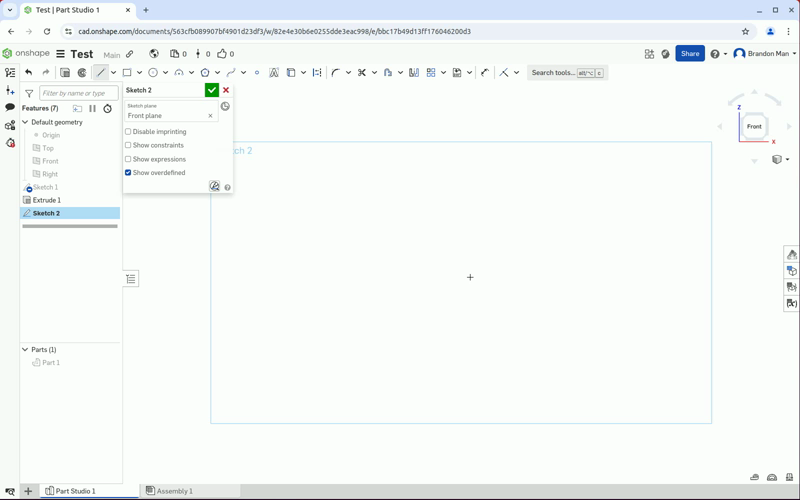
click(470, 276)
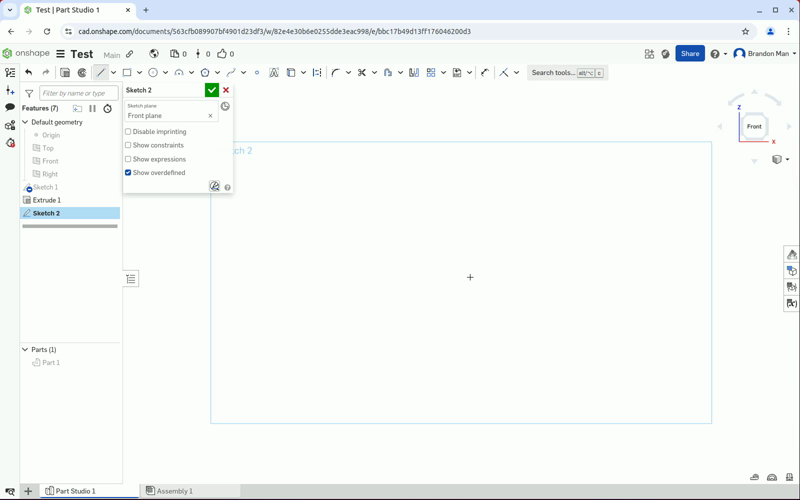
key_up(shift)
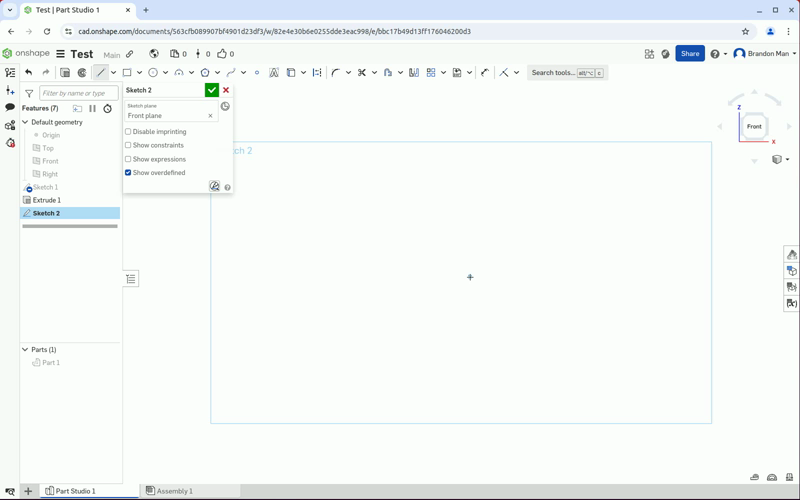
key_down(shift)
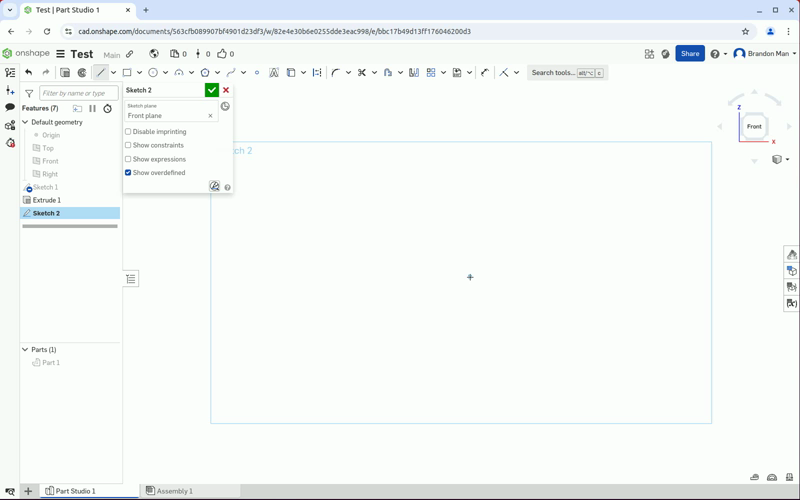
mouse_move(564, 277)
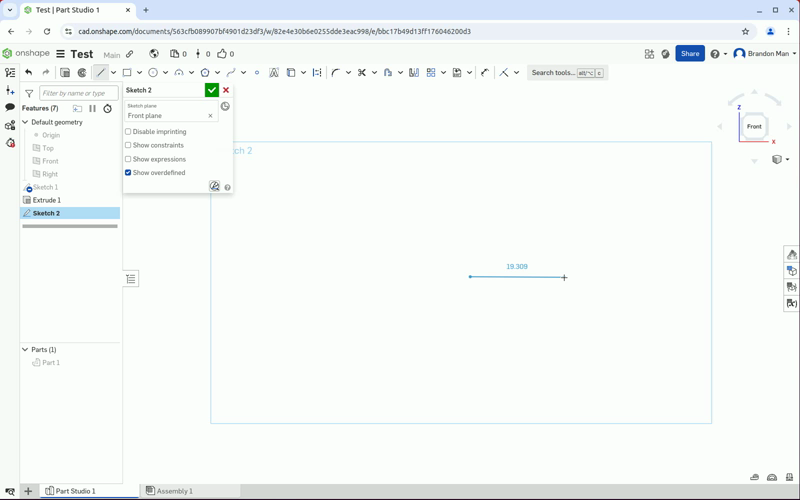
click(564, 277)
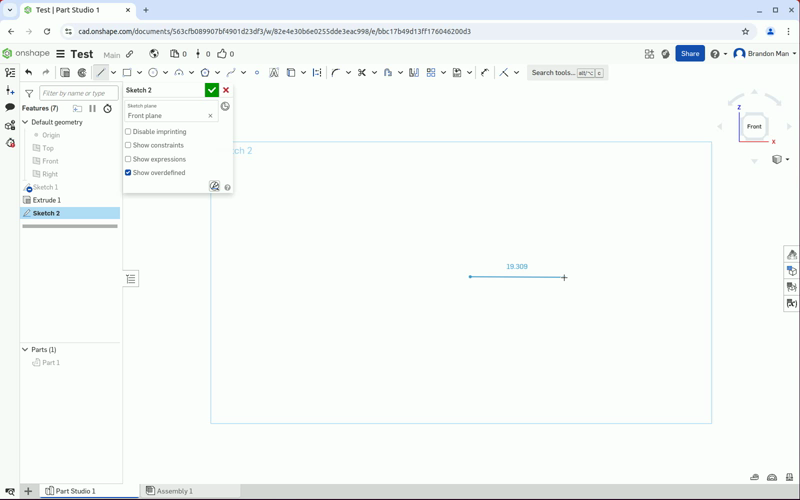
key_up(shift)
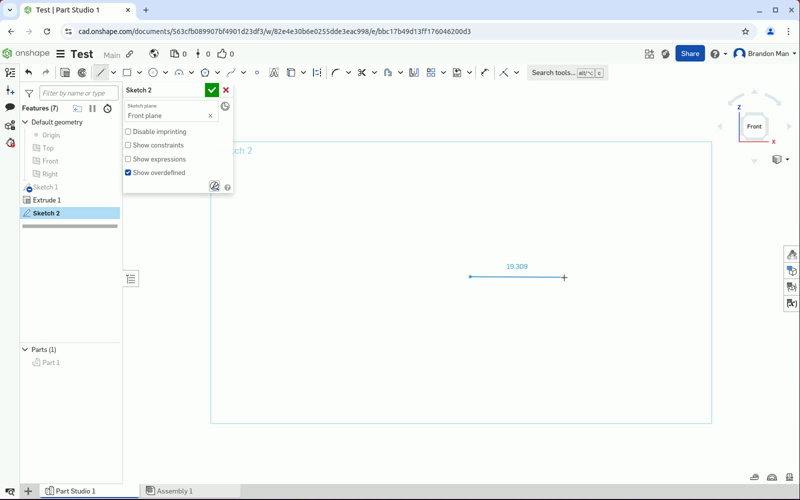
key_down(shift)
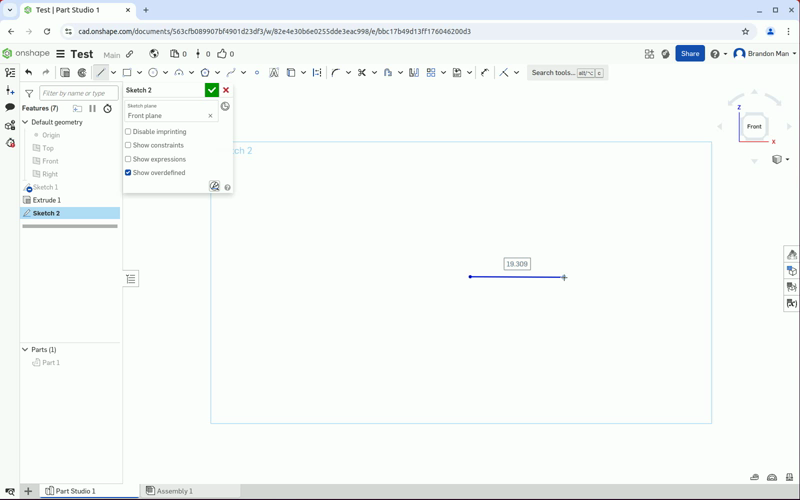
mouse_move(589, 277)
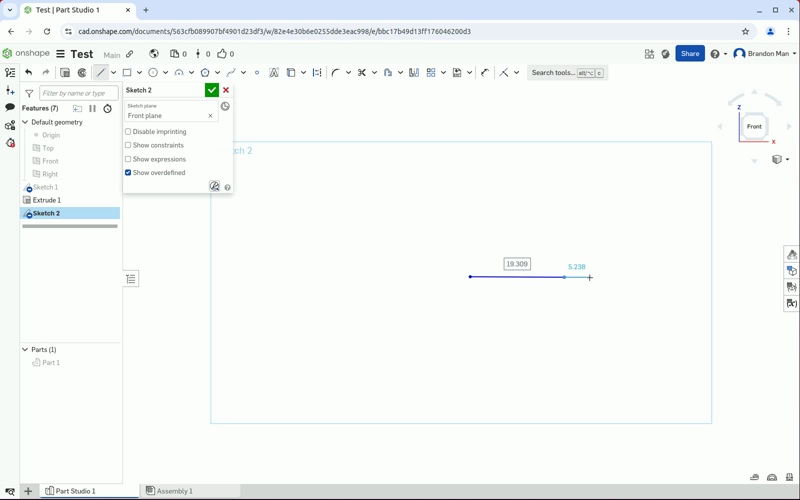
mouse_move(564, 242)
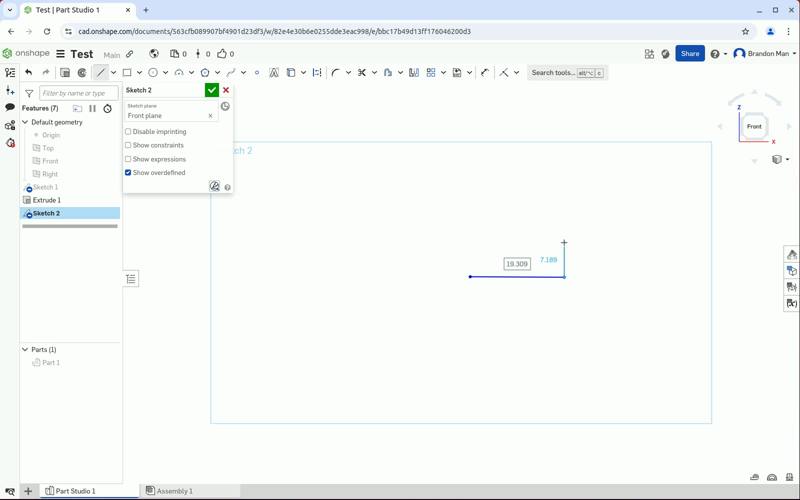
click(564, 242)
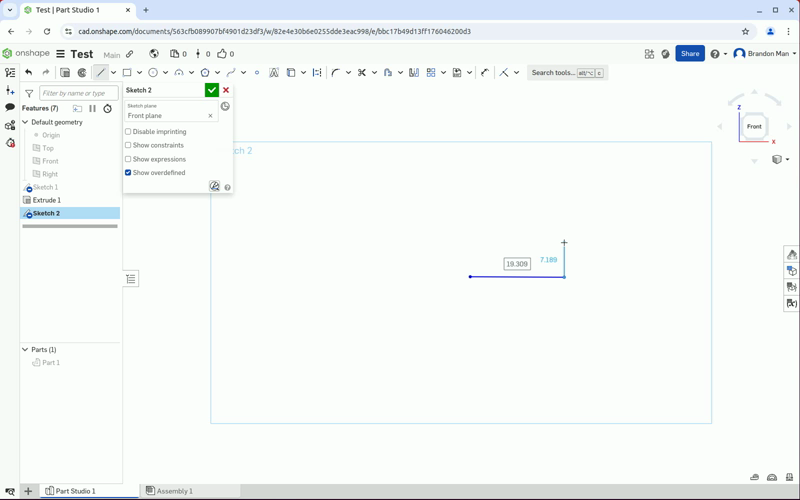
key_up(shift)
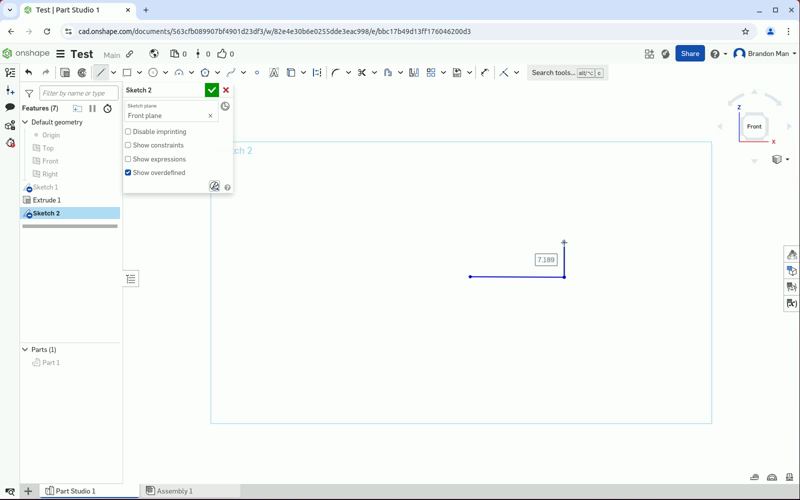
key_down(shift)
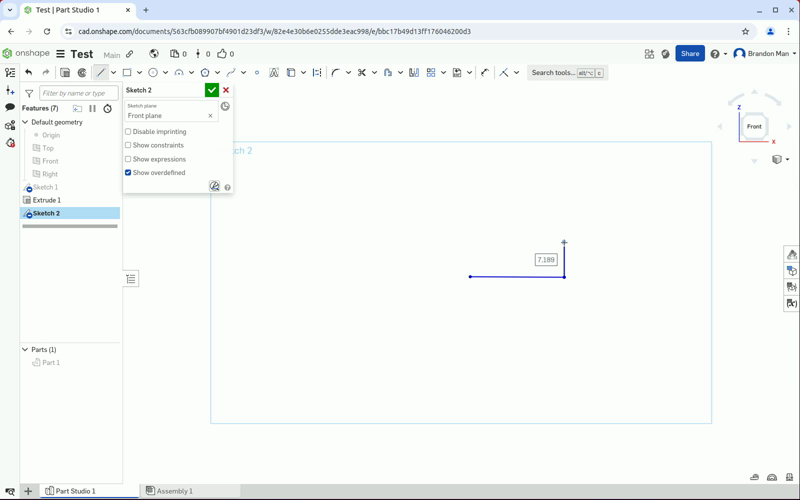
mouse_move(470, 242)
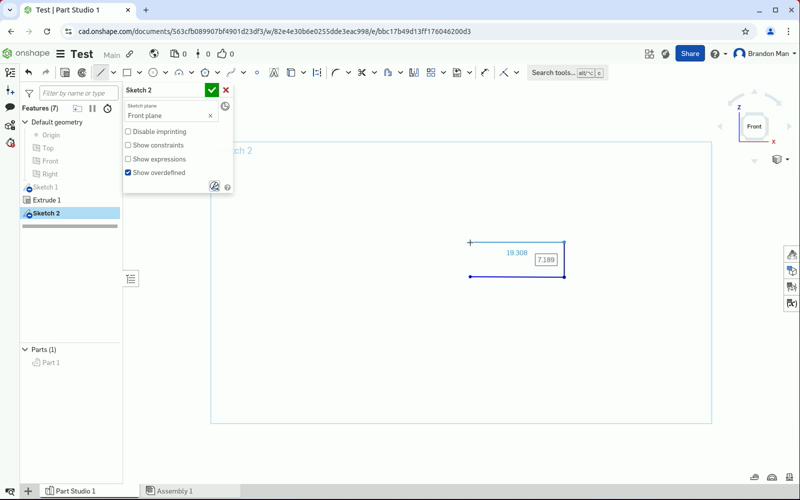
click(470, 242)
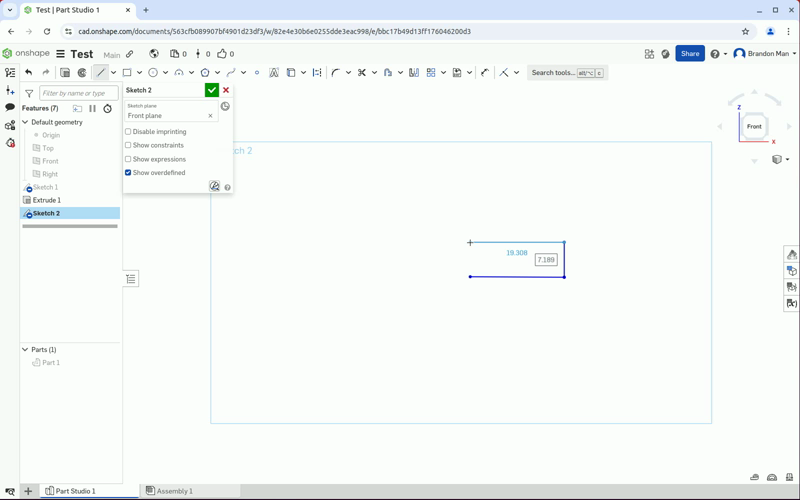
key_up(shift)
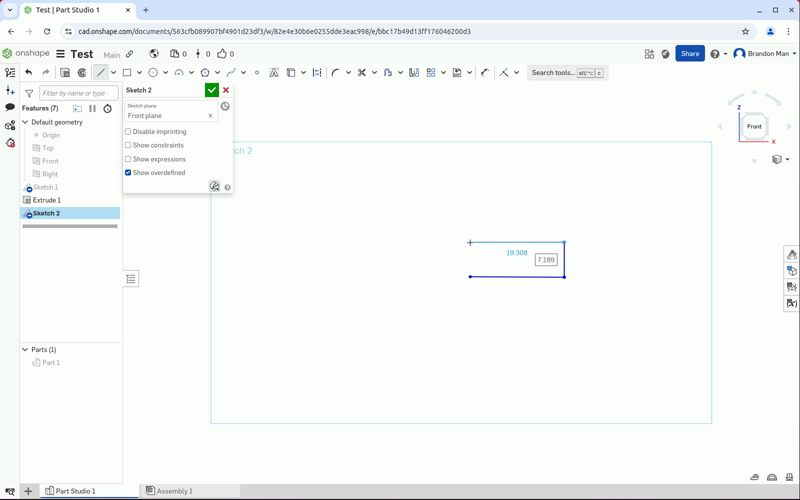
mouse_move(500, 242)
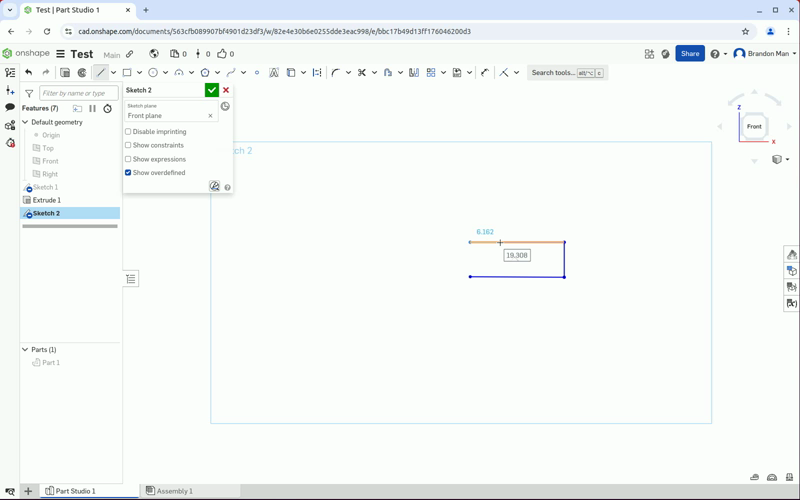
key_down(shift)
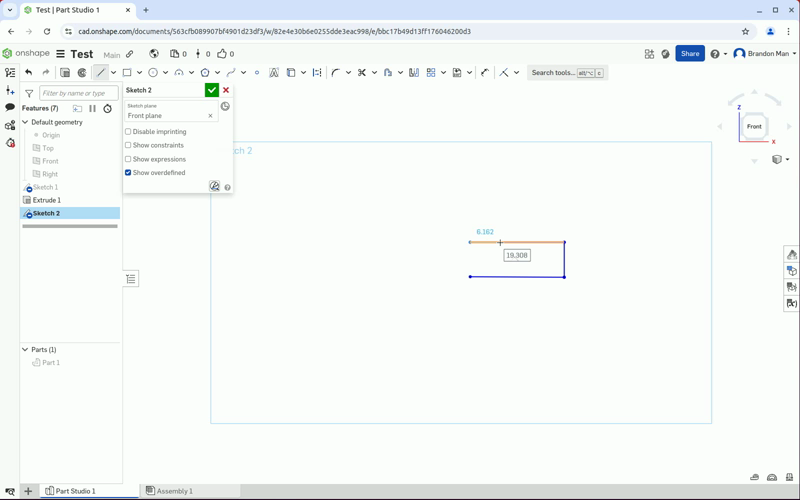
mouse_move(470, 276)
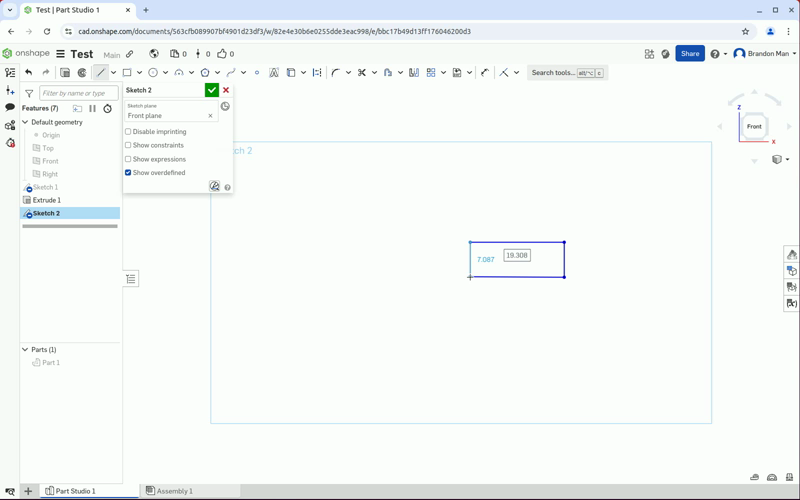
key_up(shift)
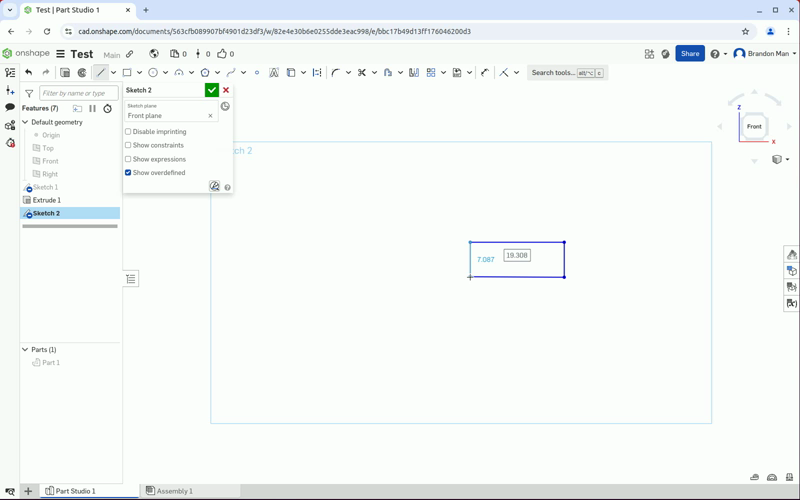
click(470, 276)
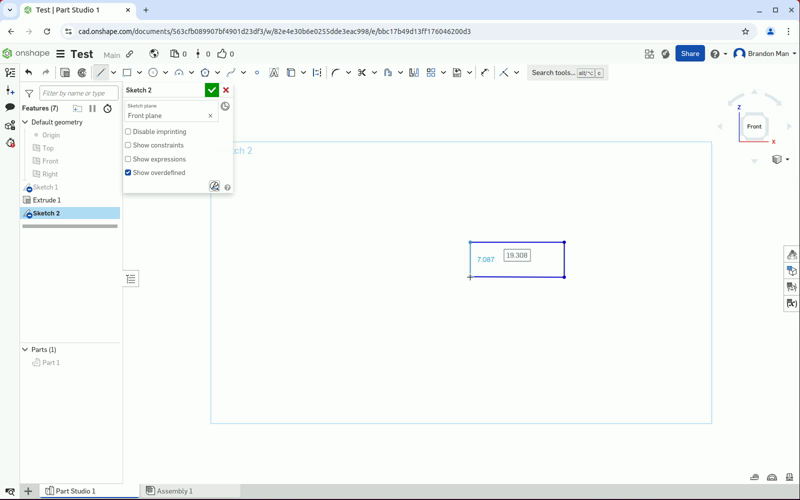
key(esc)
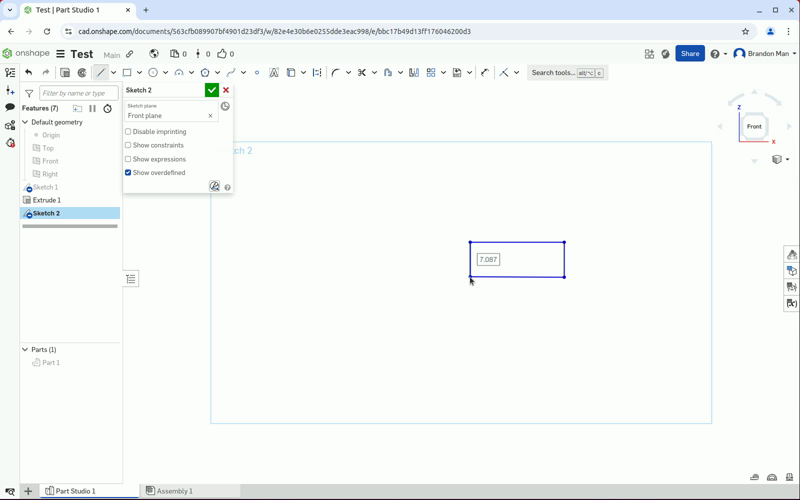
mouse_move(486, 251)
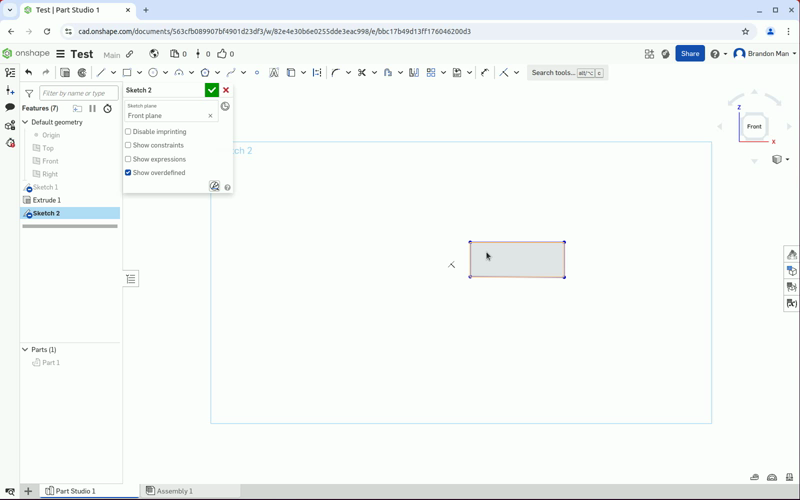
click(486, 251)
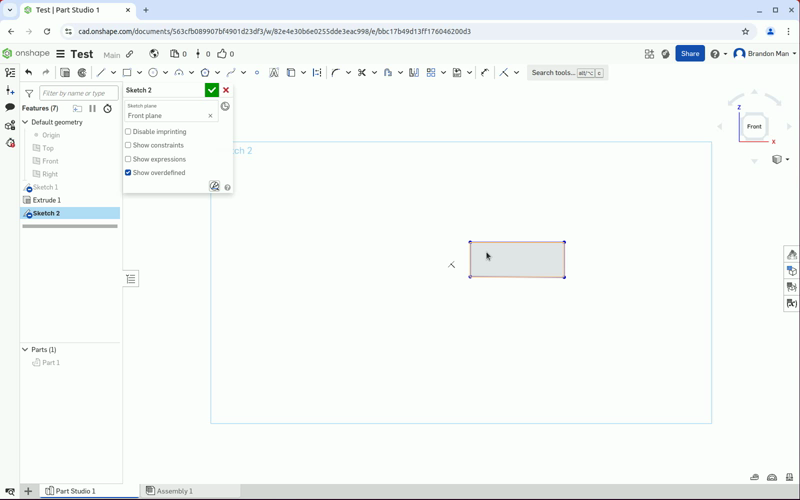
mouse_move(73, 352)
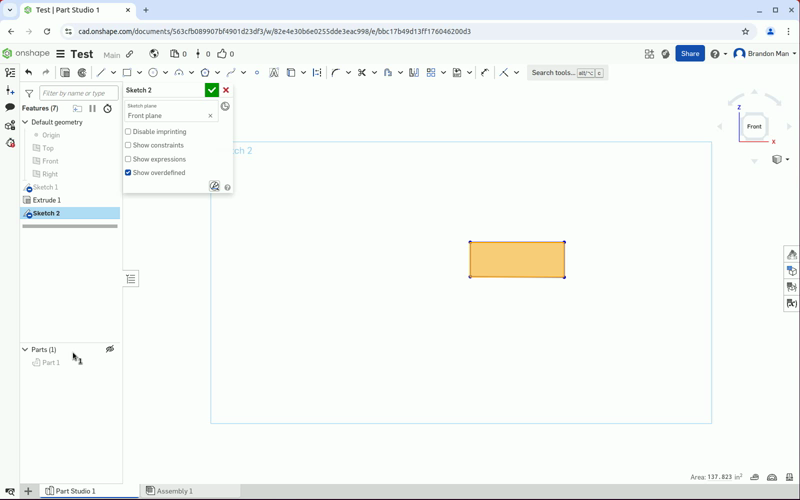
key(shift+y)
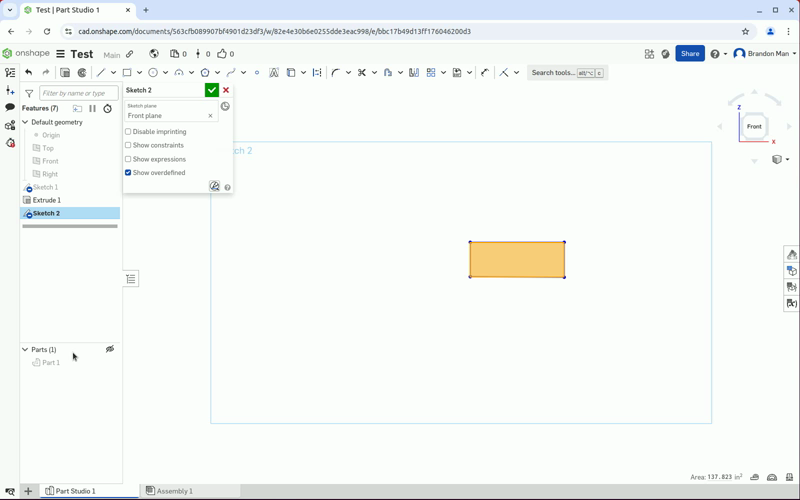
key(shift+e)
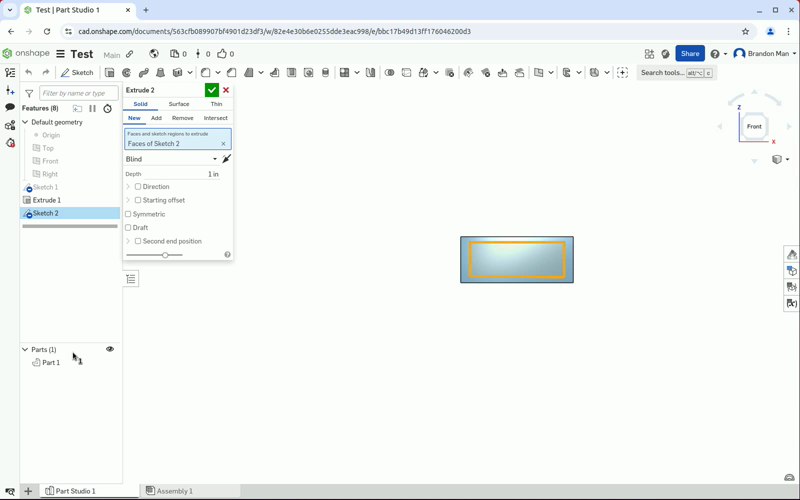
mouse_move(143, 106)
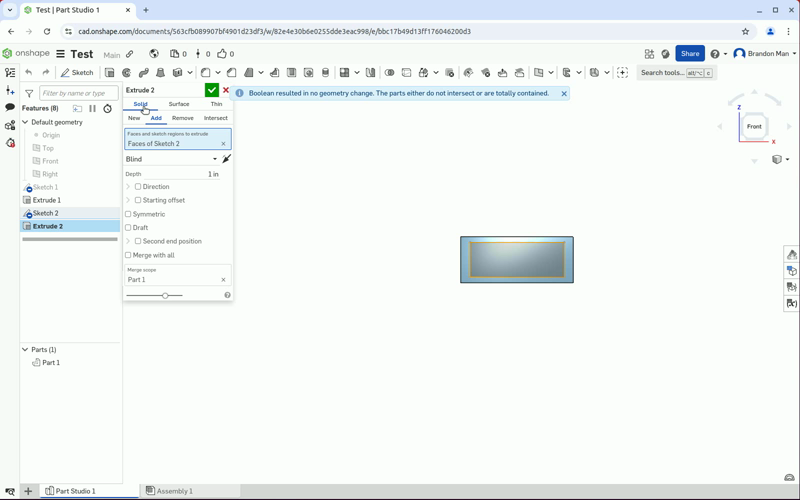
click(143, 106)
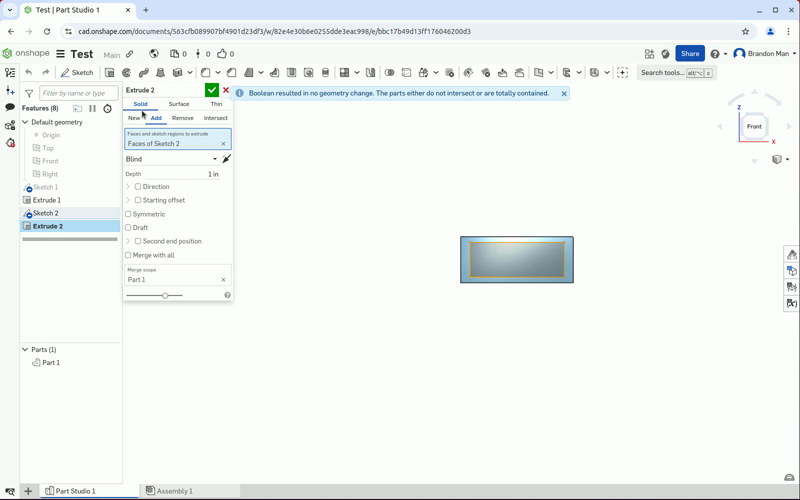
mouse_move(137, 120)
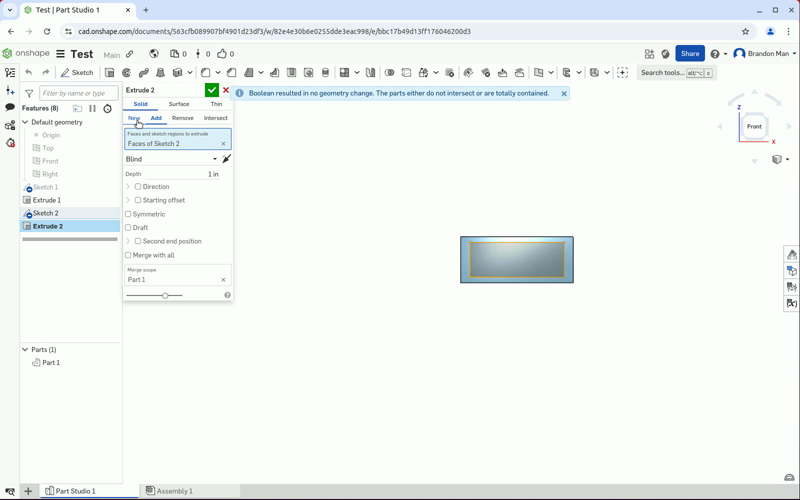
click(137, 120)
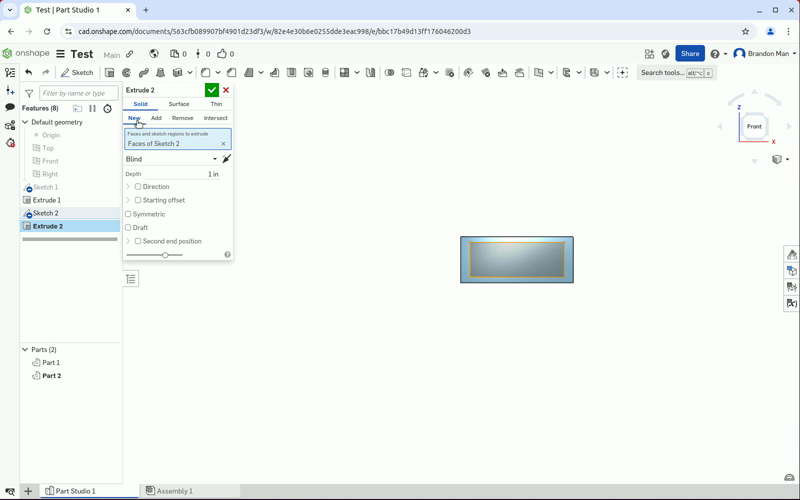
key(tab, 4)
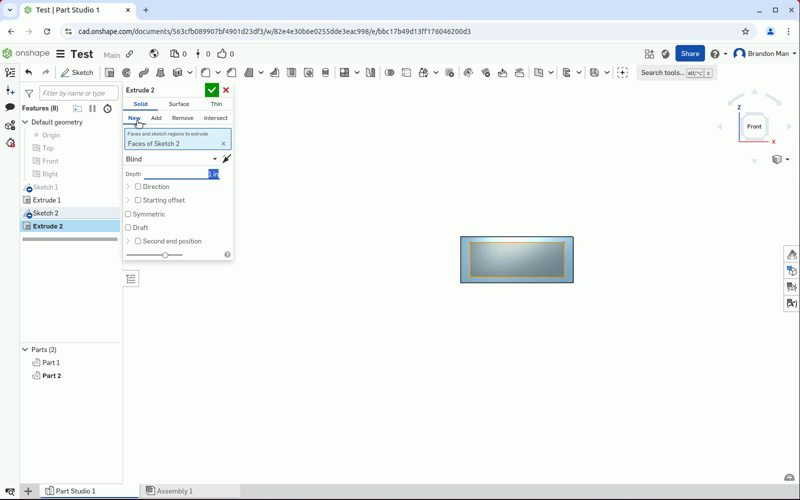
text(0.963)
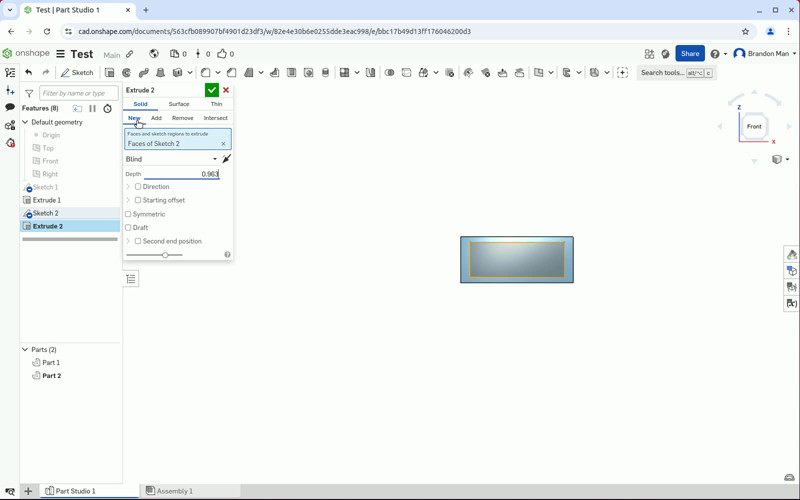
key(enter)
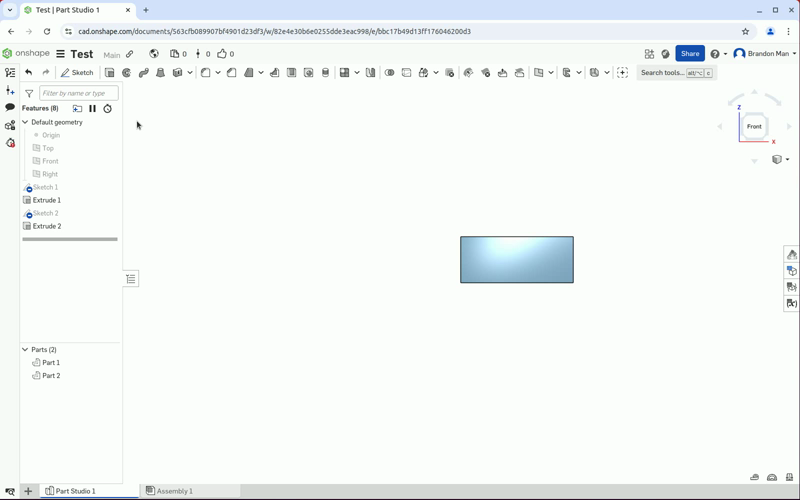
key(shift+h)
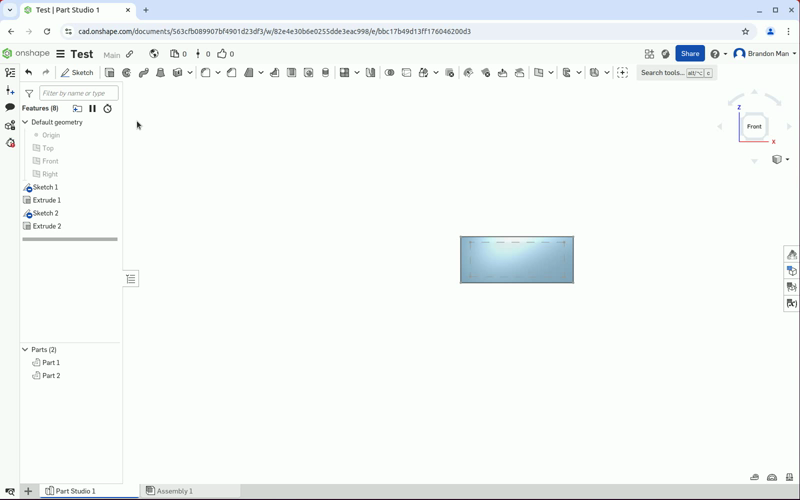
key(shift+h)
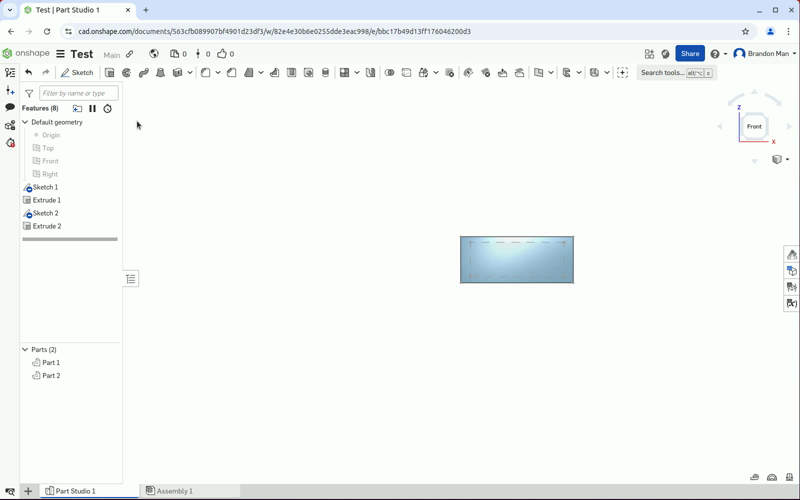
key(shift+7)
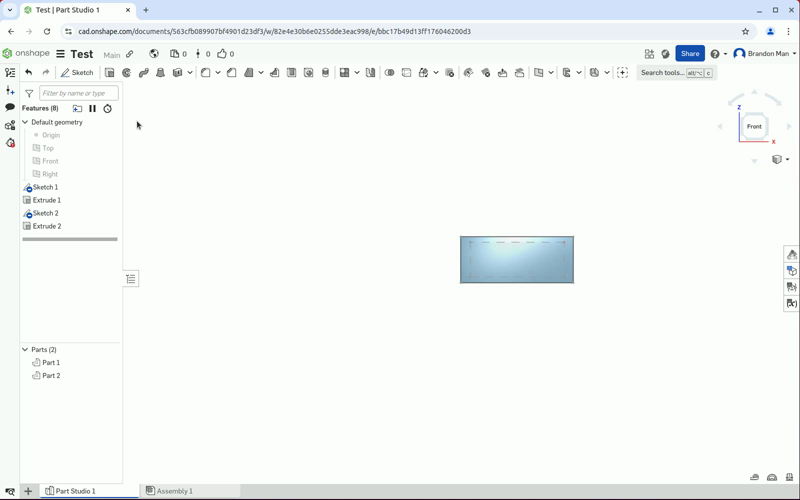
key(left, 2)
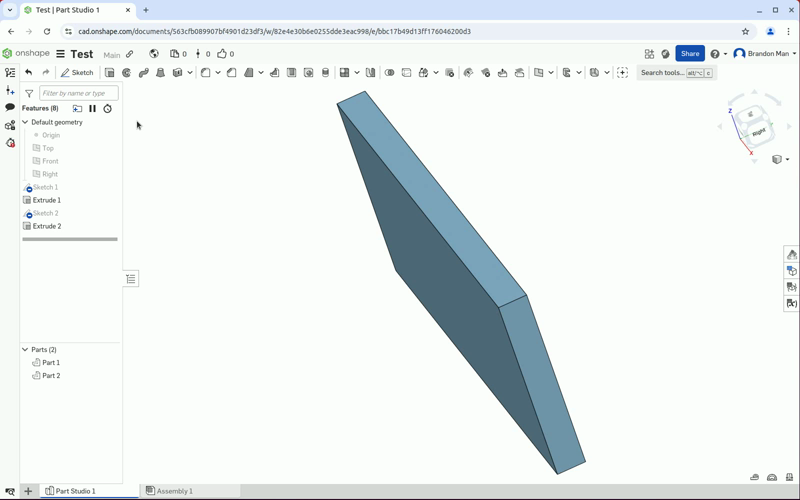
key(down, 2)
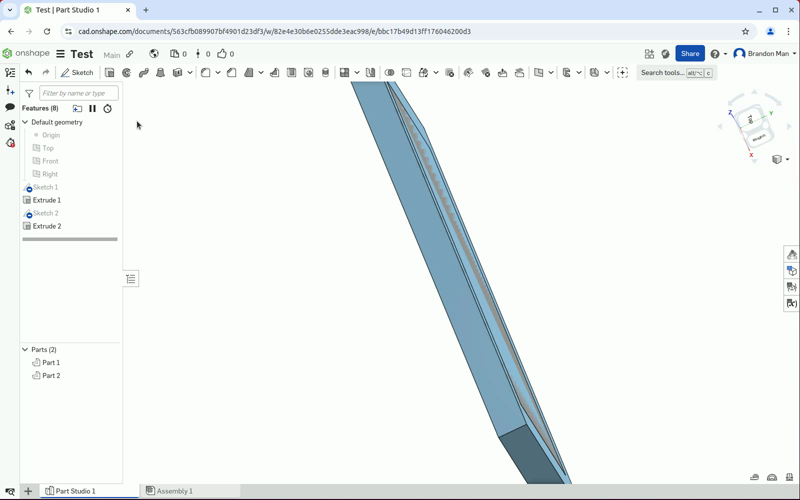
key(up, 2)
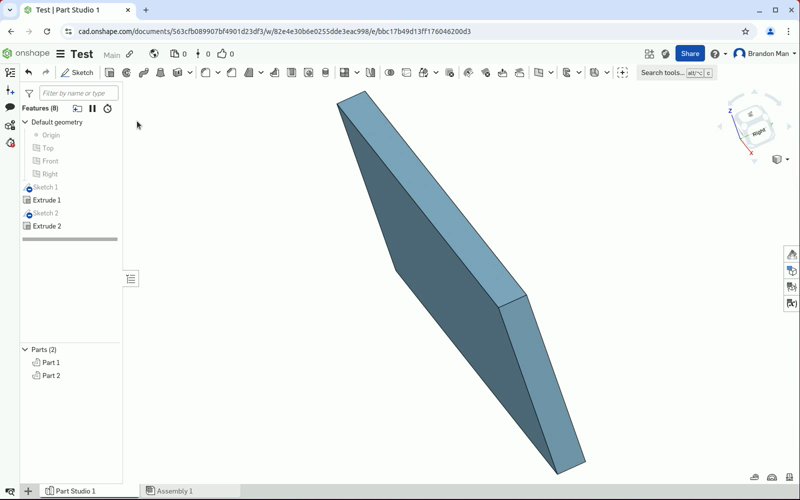
key(right, 2)
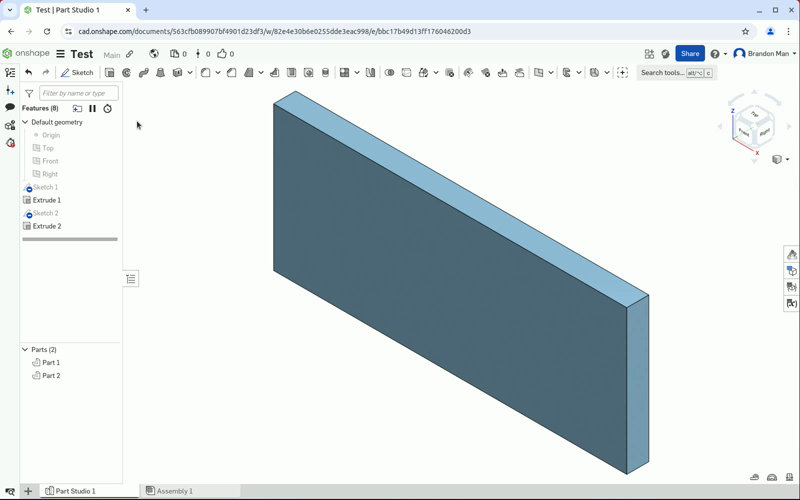
mouse_move(73, 189)
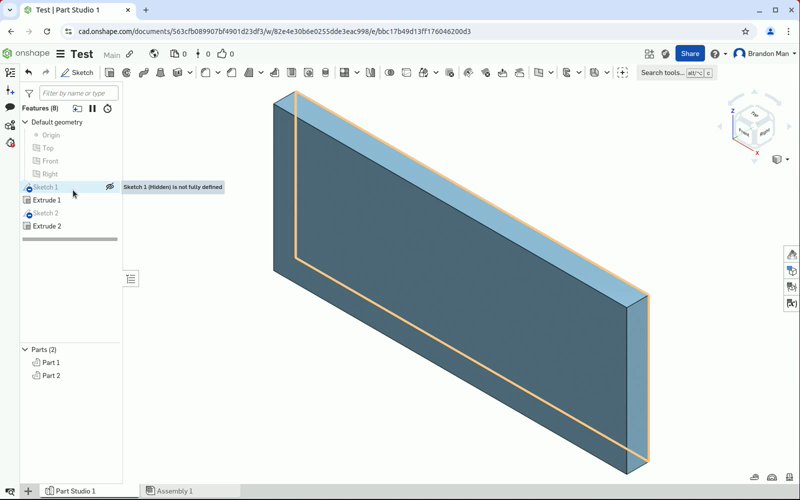
click(73, 189)